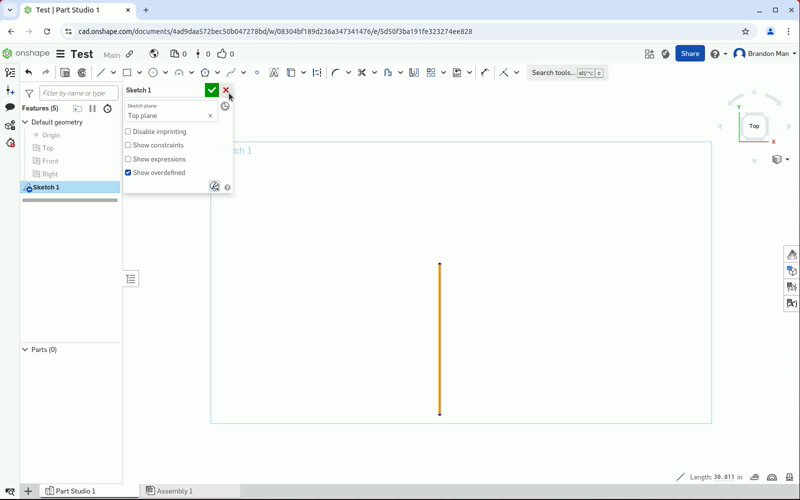
key(shift+h)
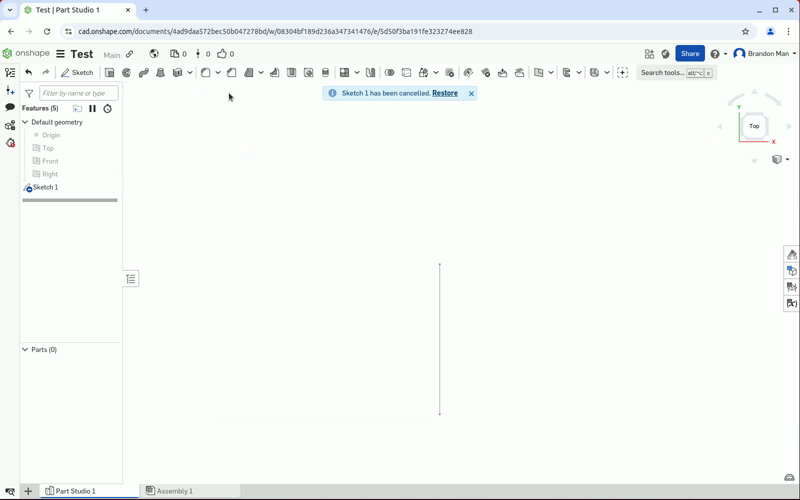
key(shift+s)
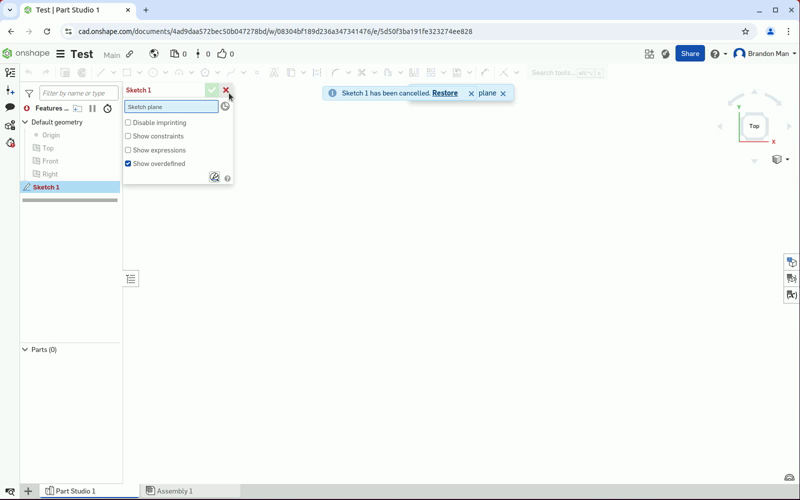
mouse_move(73, 150)
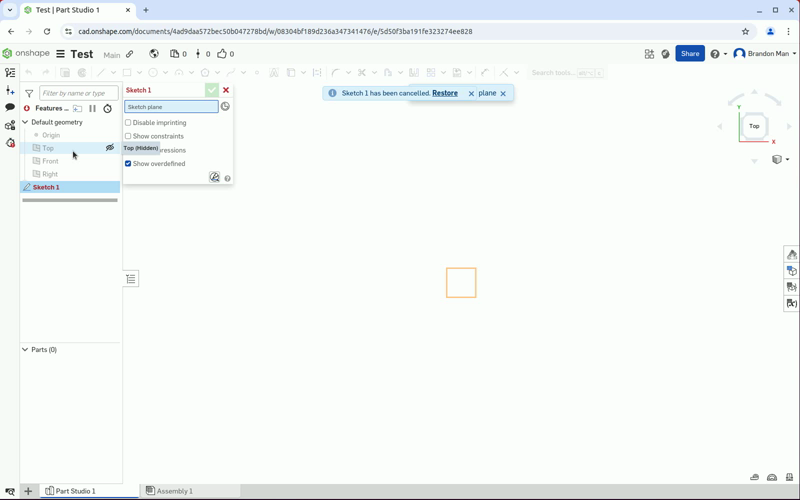
click(73, 150)
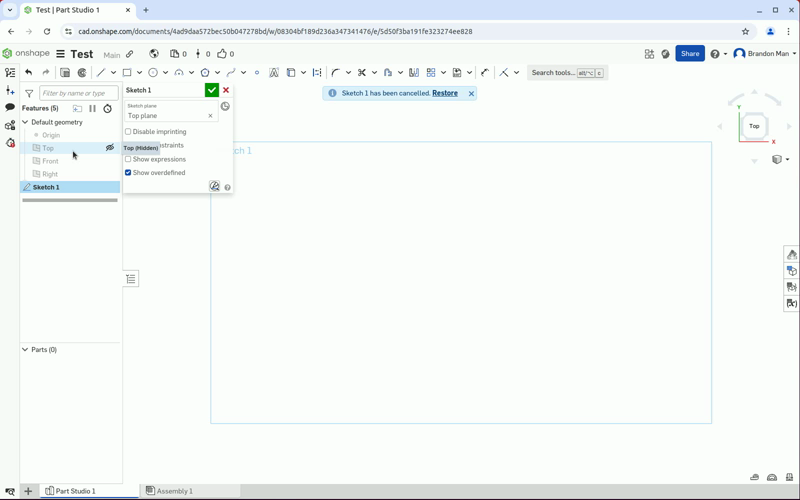
mouse_move(73, 352)
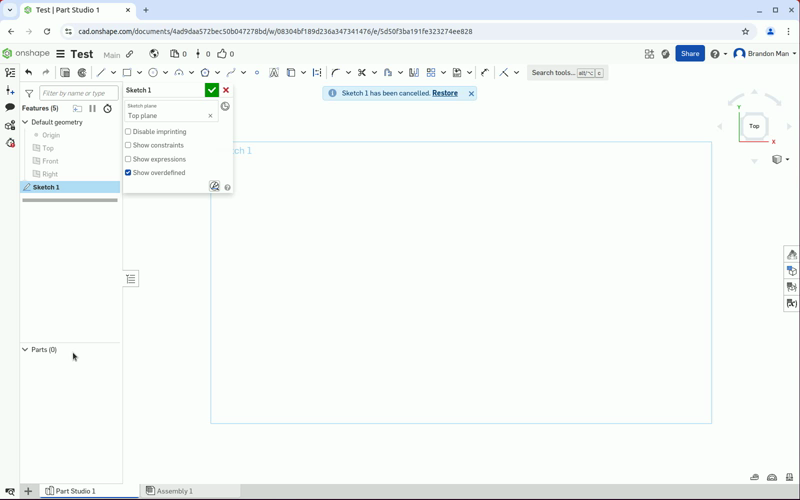
key(y)
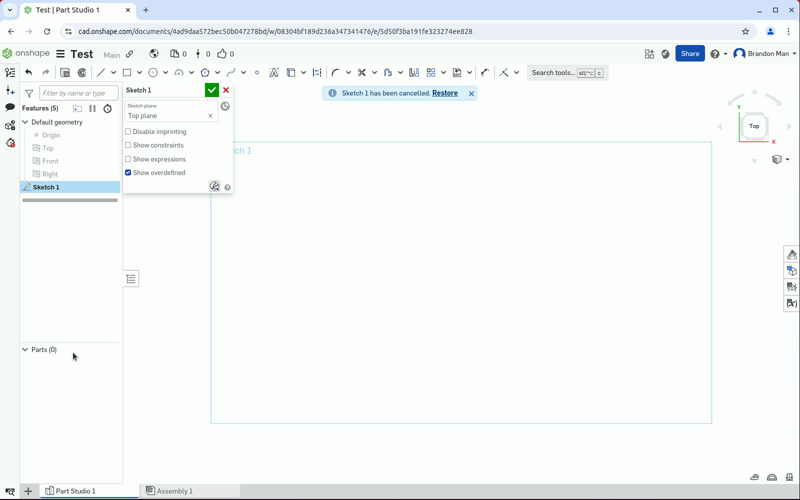
key(a)
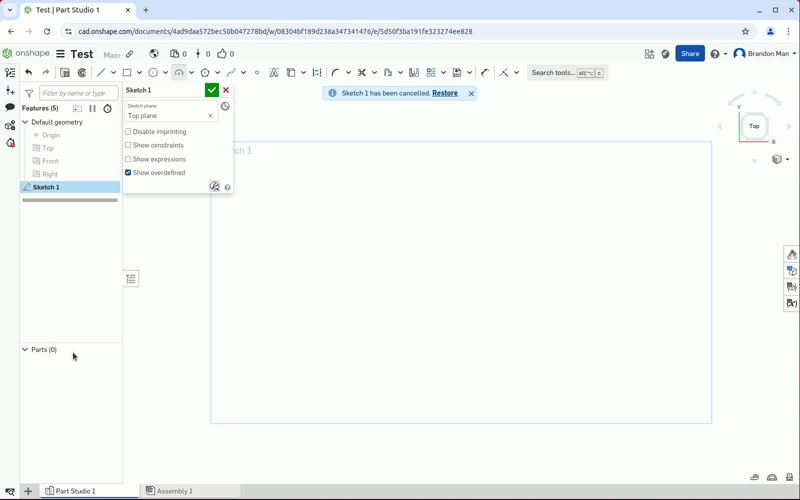
key_down(shift)
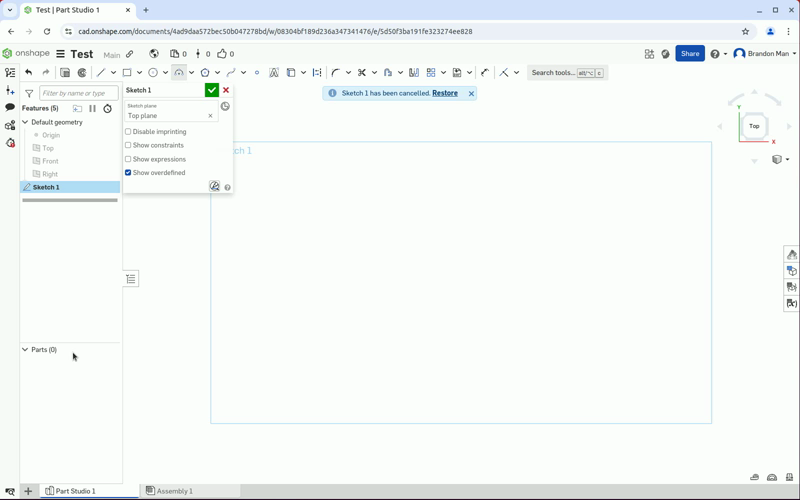
mouse_move(447, 292)
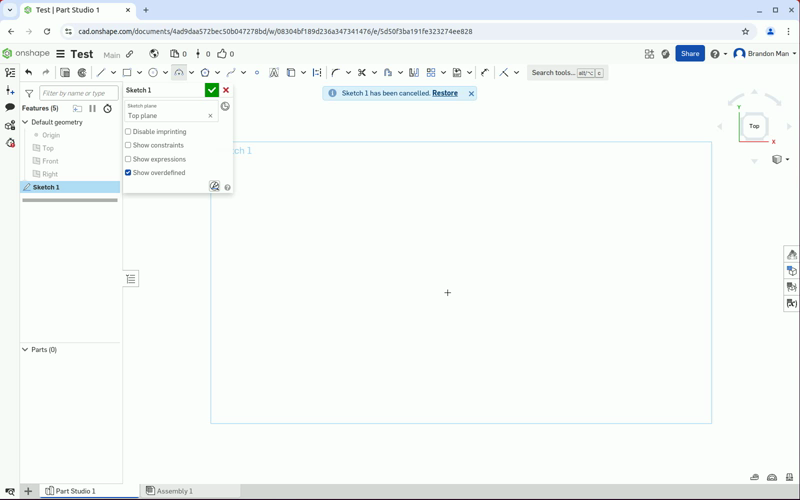
click(447, 292)
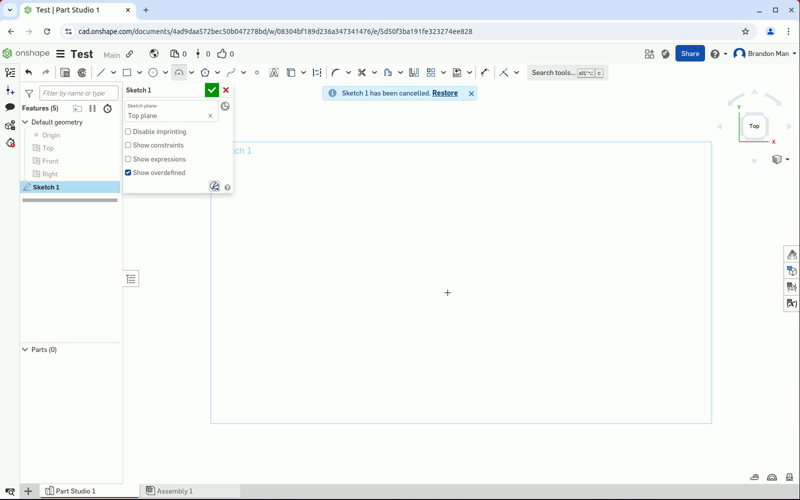
key_up(shift)
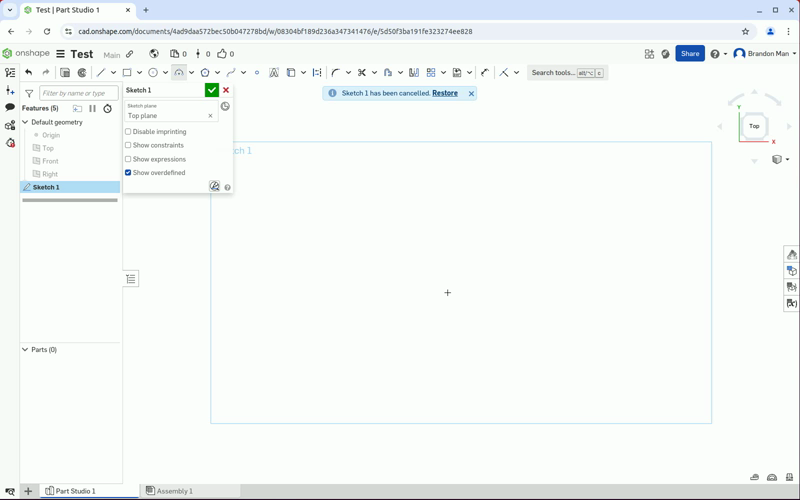
key_down(shift)
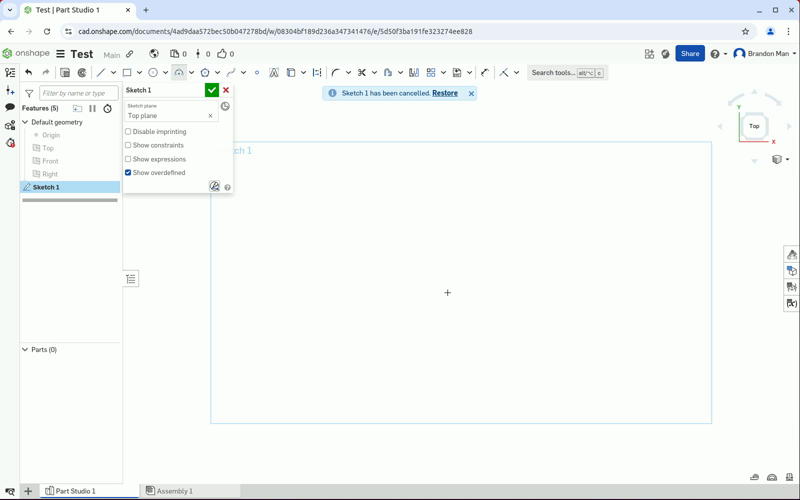
mouse_move(447, 272)
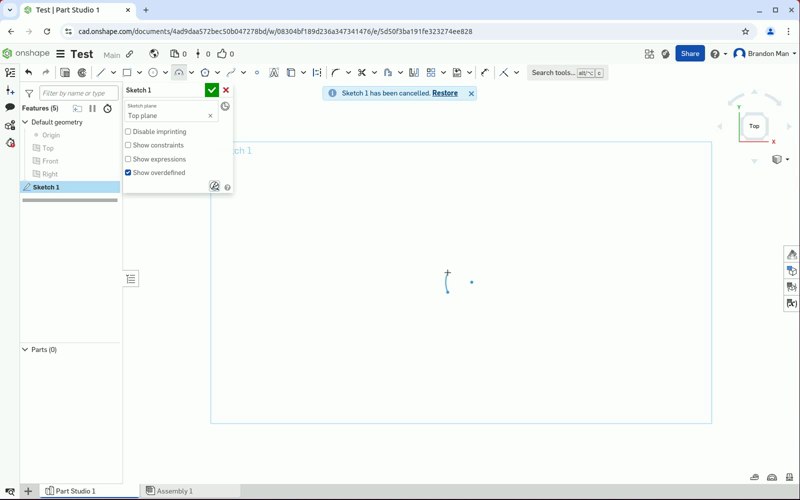
click(447, 272)
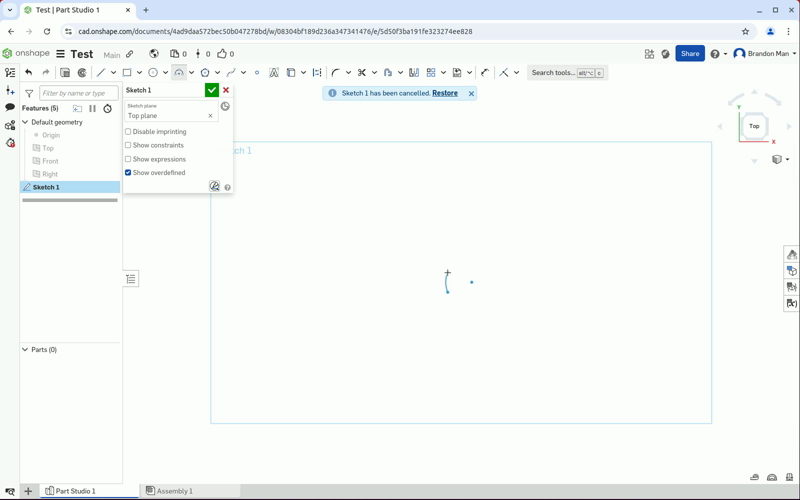
mouse_move(478, 282)
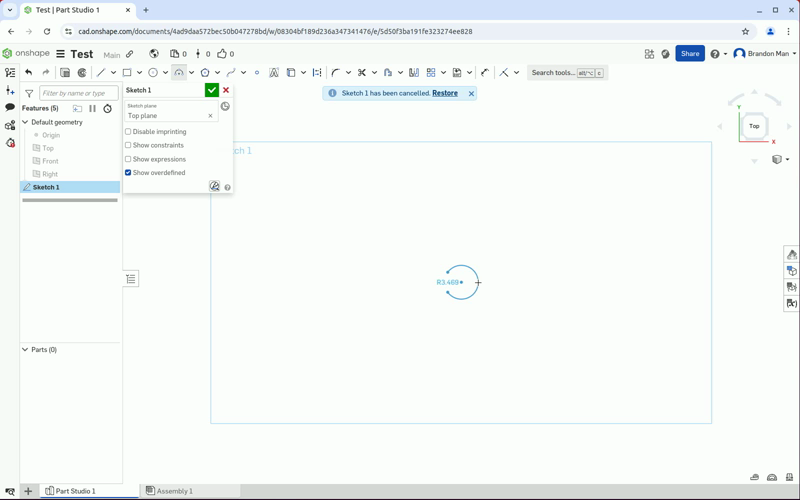
click(478, 282)
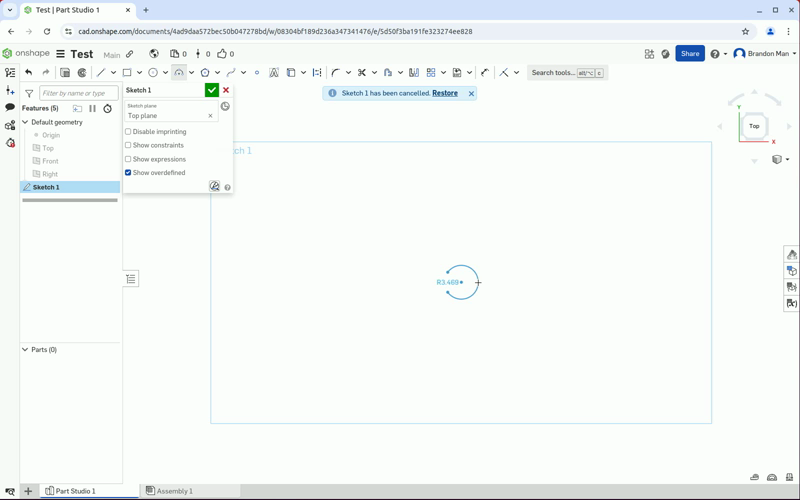
key_up(shift)
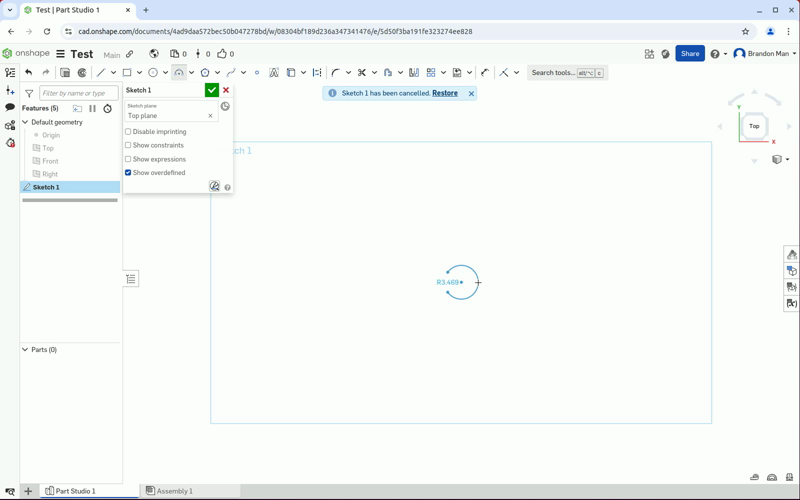
key(esc)
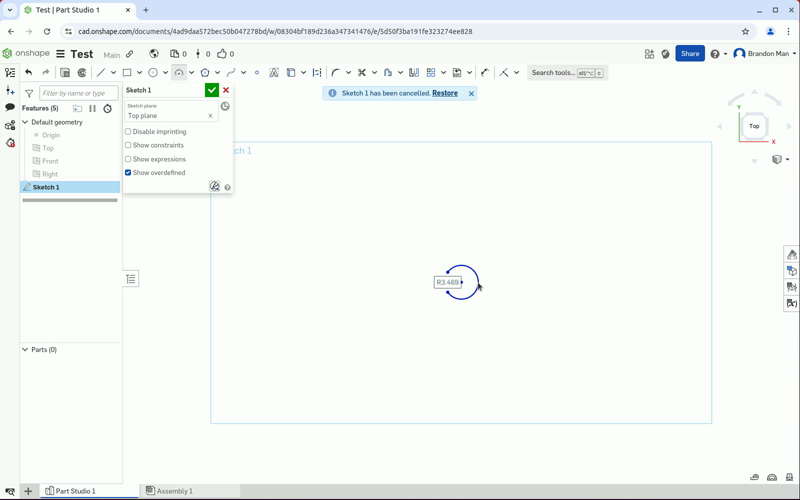
key(l)
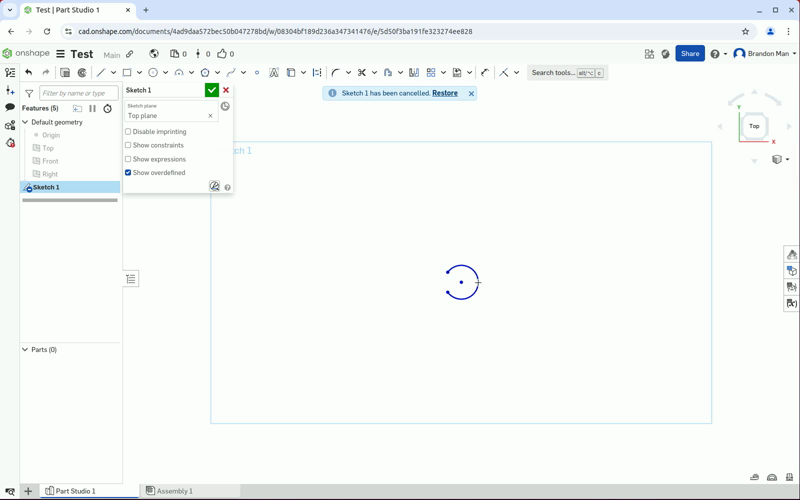
mouse_move(447, 272)
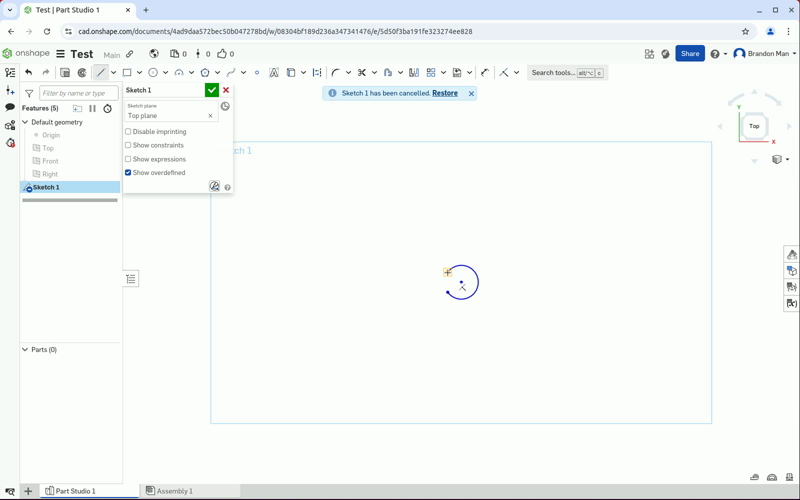
click(447, 272)
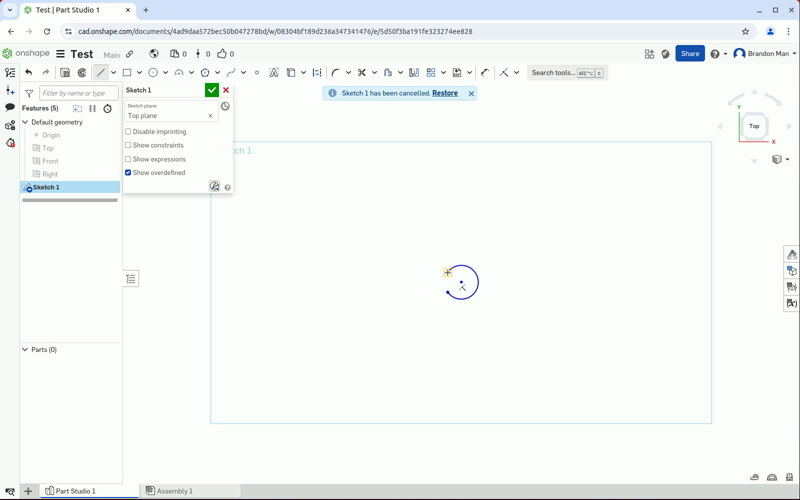
mouse_move(477, 272)
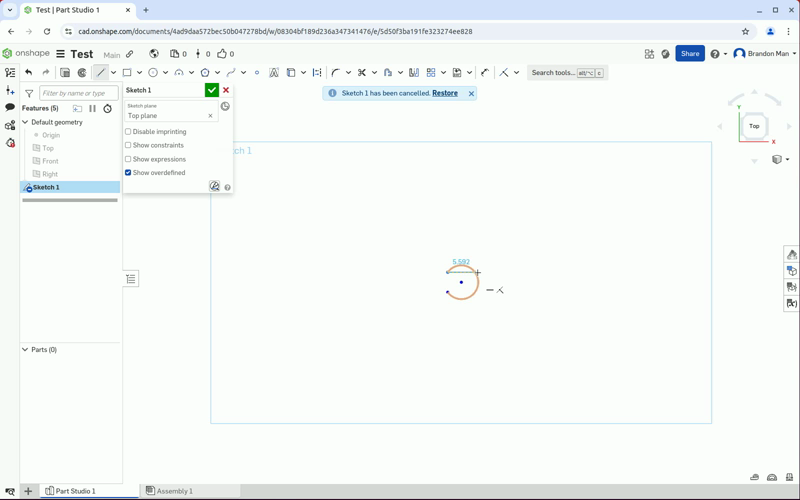
key_down(shift)
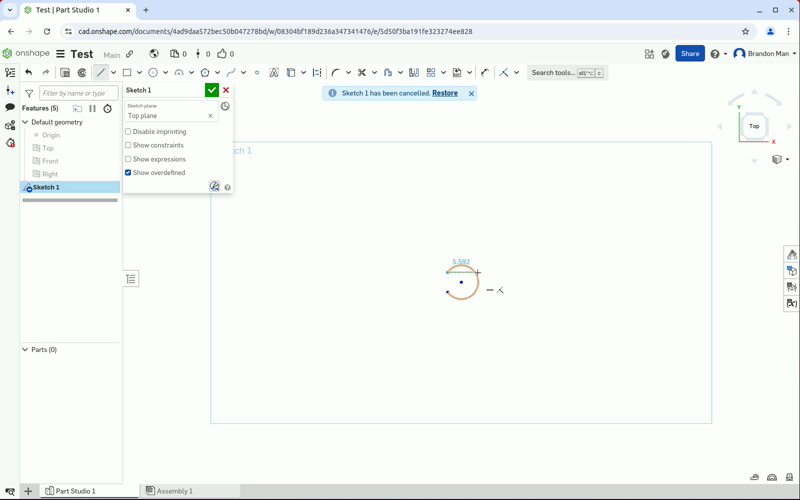
mouse_move(447, 292)
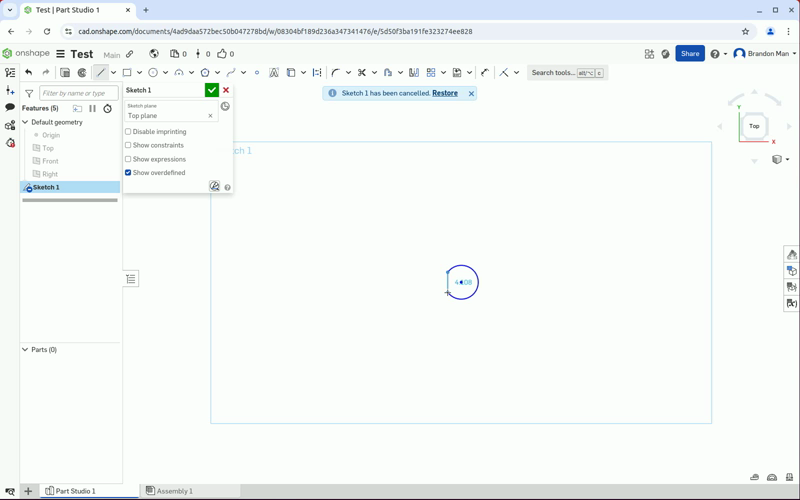
key_up(shift)
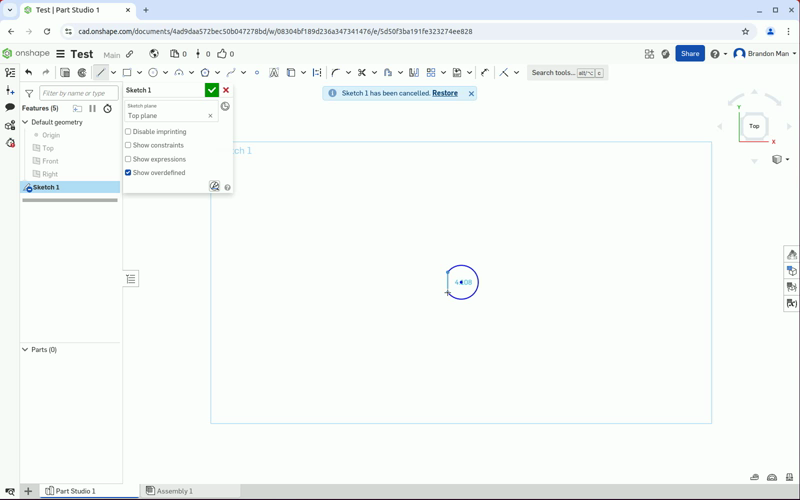
click(447, 292)
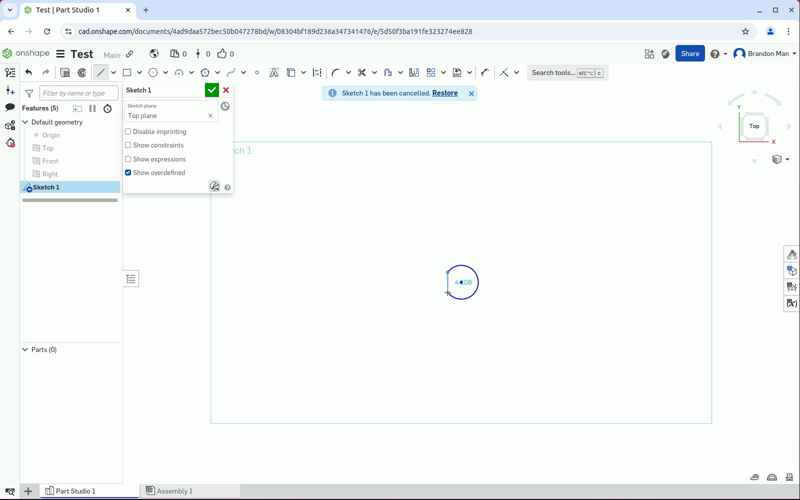
key(esc)
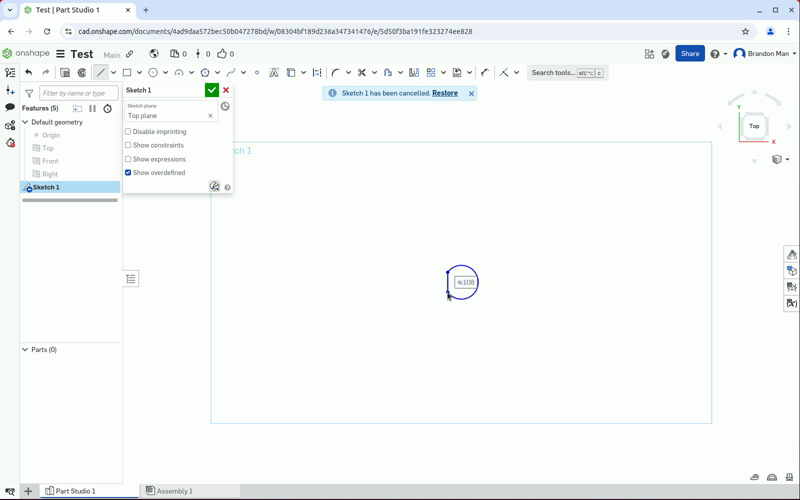
mouse_move(465, 275)
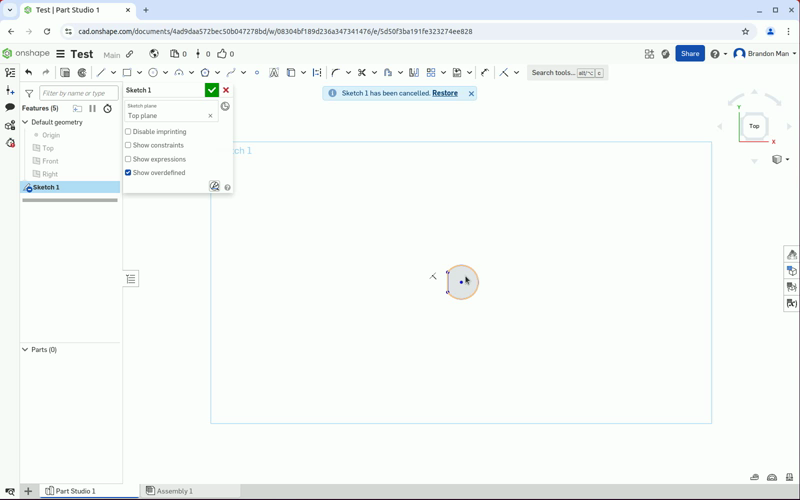
scroll(6)
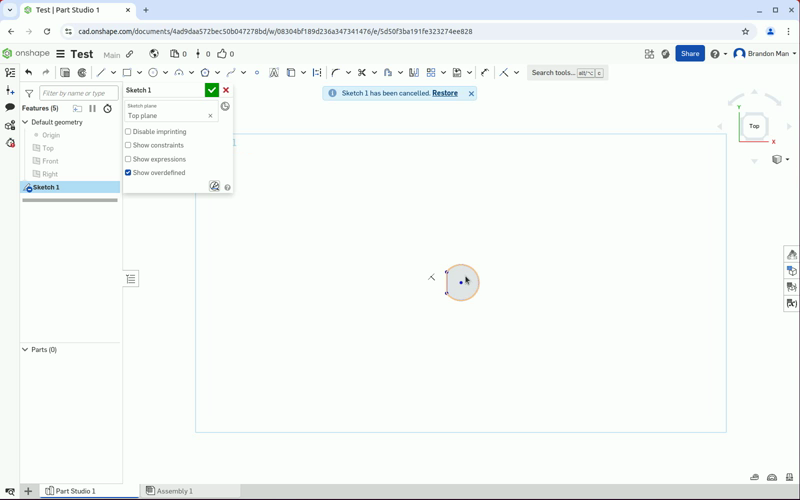
scroll(6)
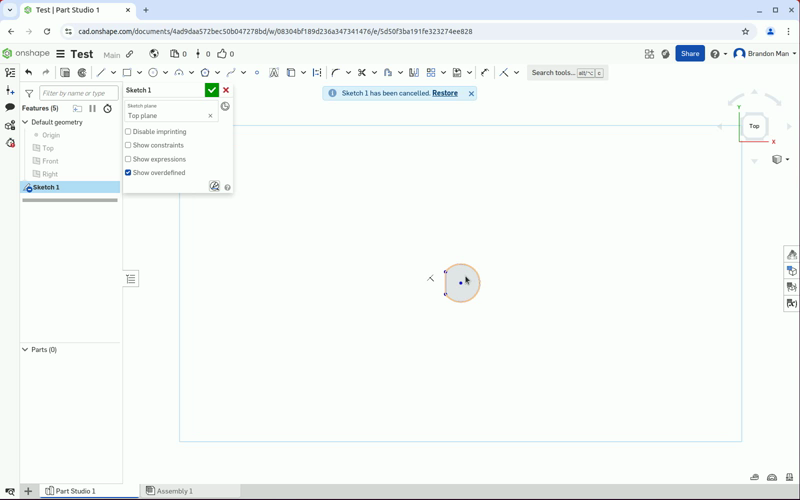
scroll(6)
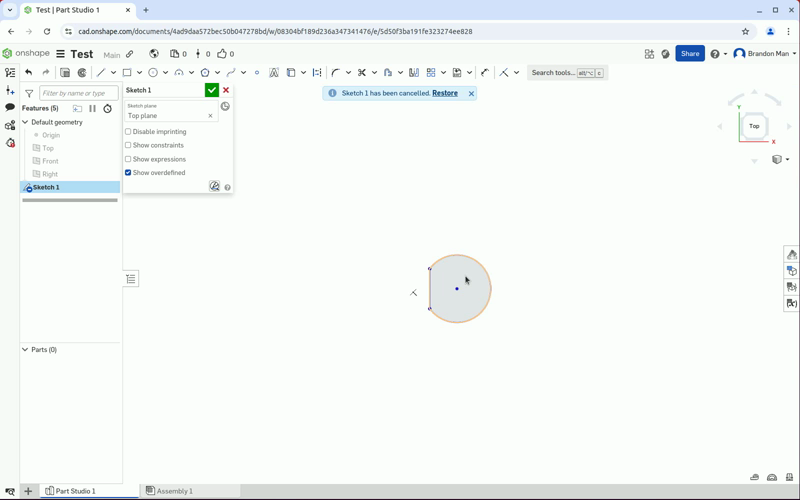
scroll(6)
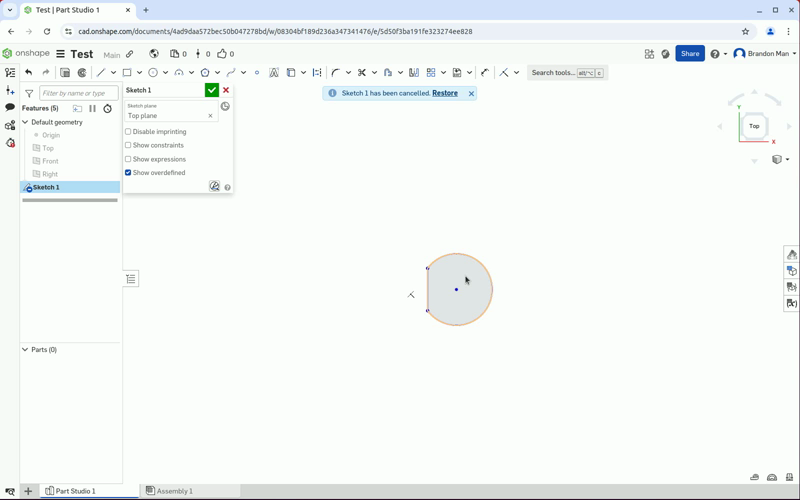
scroll(6)
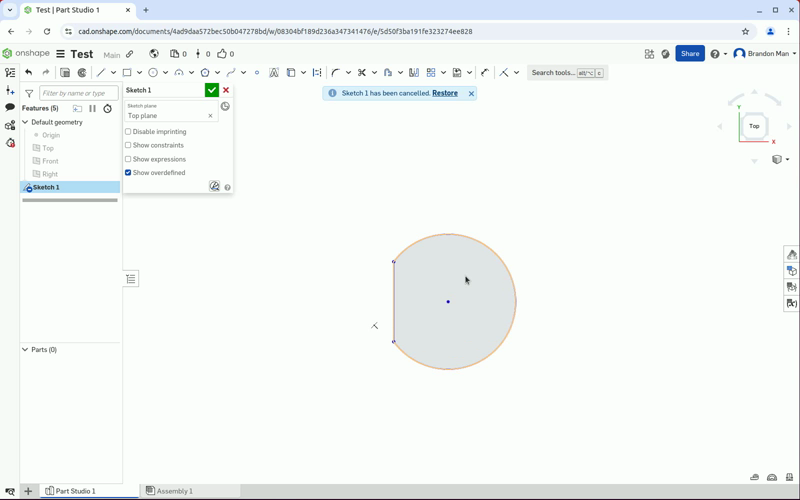
scroll(6)
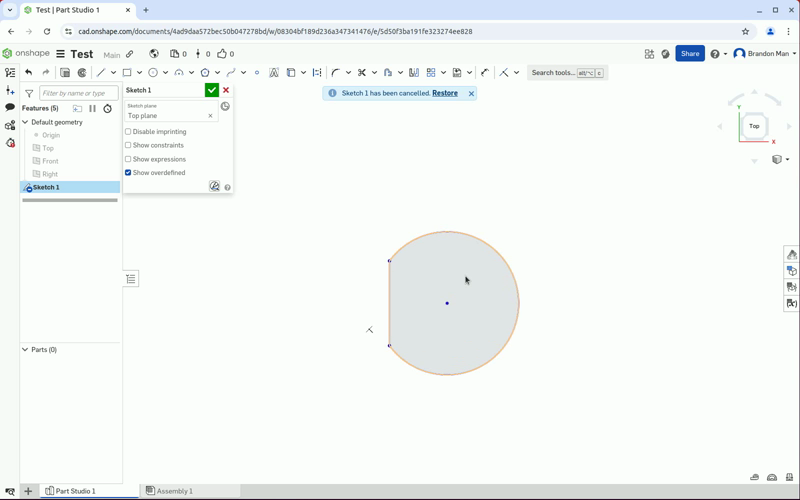
scroll(6)
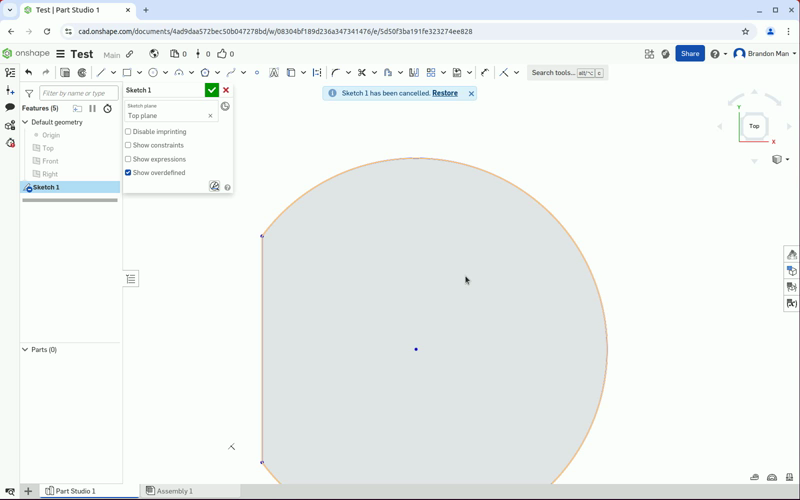
click(465, 275)
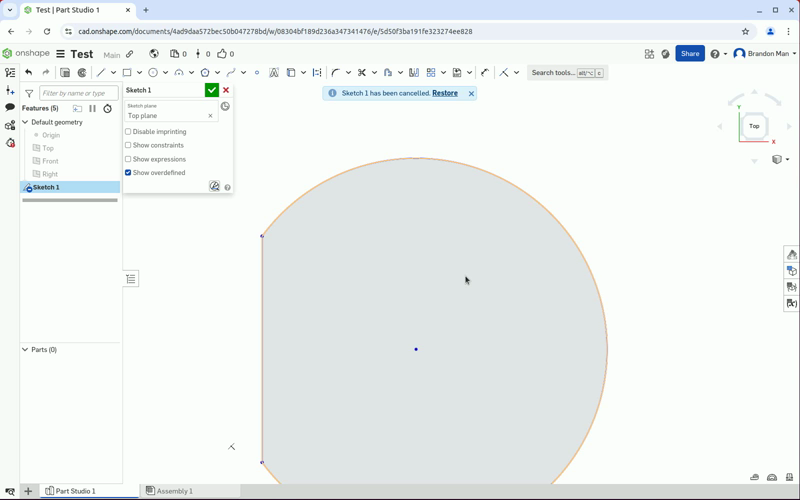
scroll(-6)
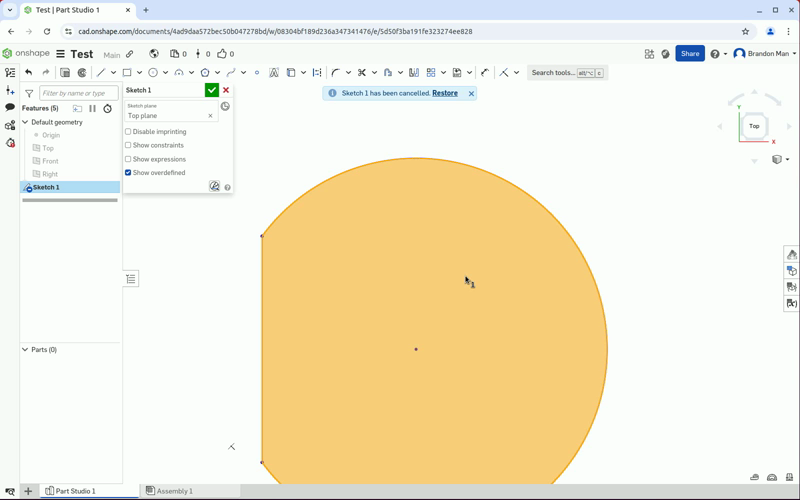
scroll(-6)
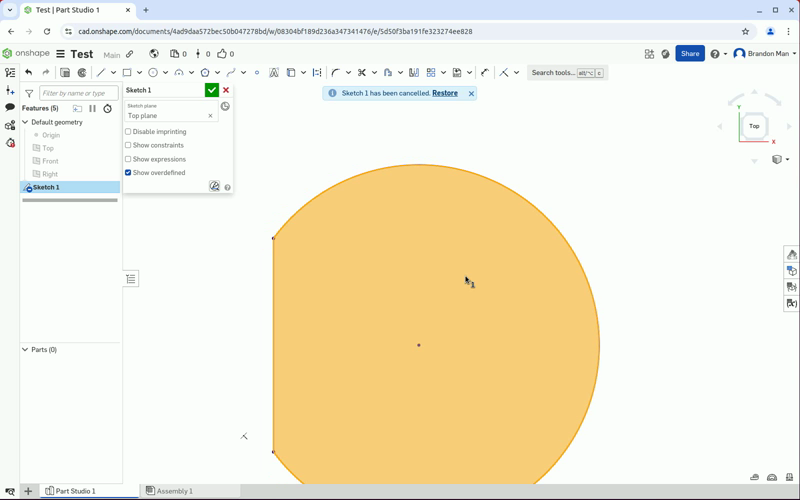
scroll(-6)
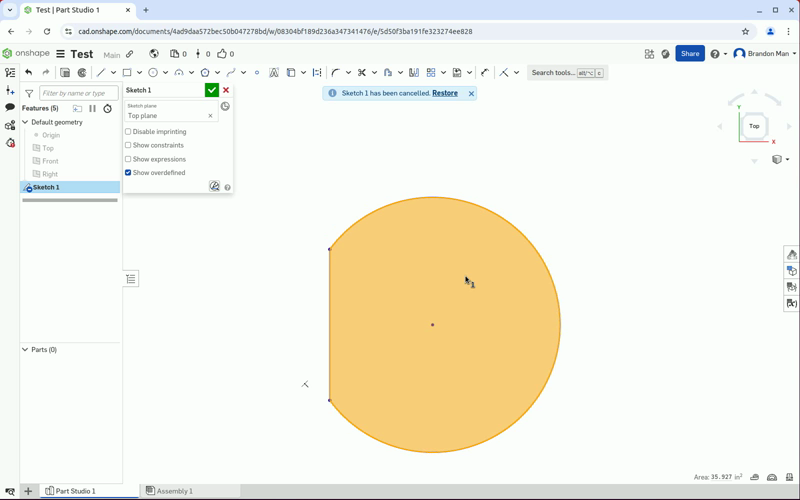
scroll(-6)
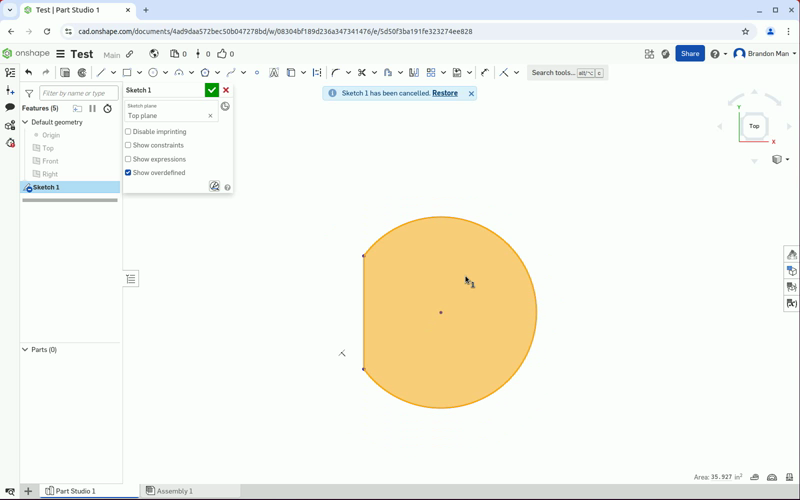
scroll(-6)
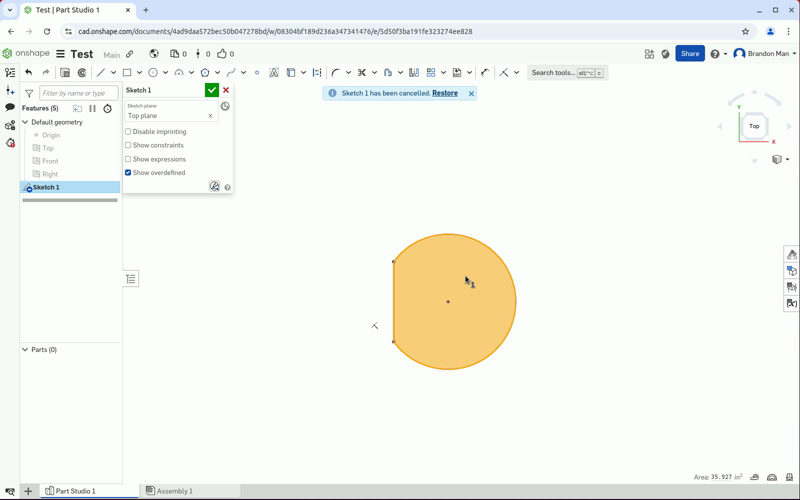
scroll(-6)
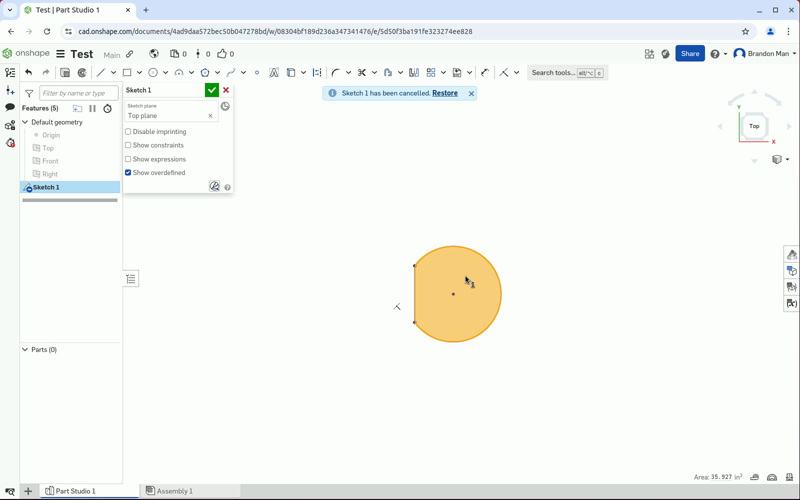
scroll(-6)
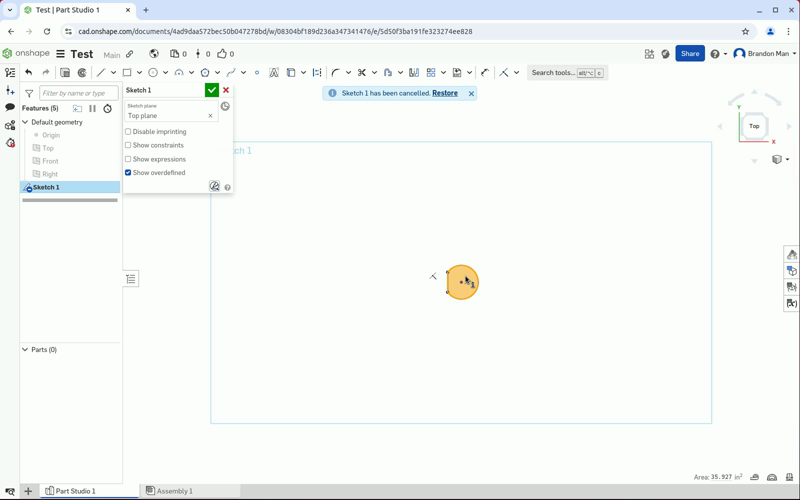
mouse_move(73, 352)
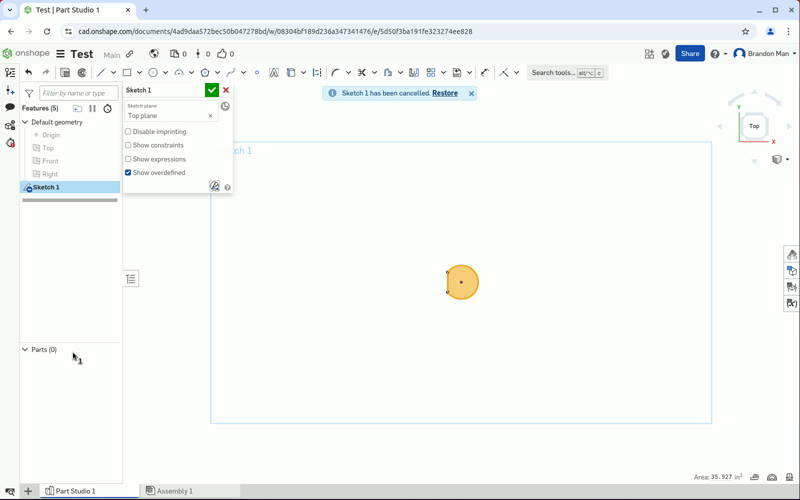
key(shift+y)
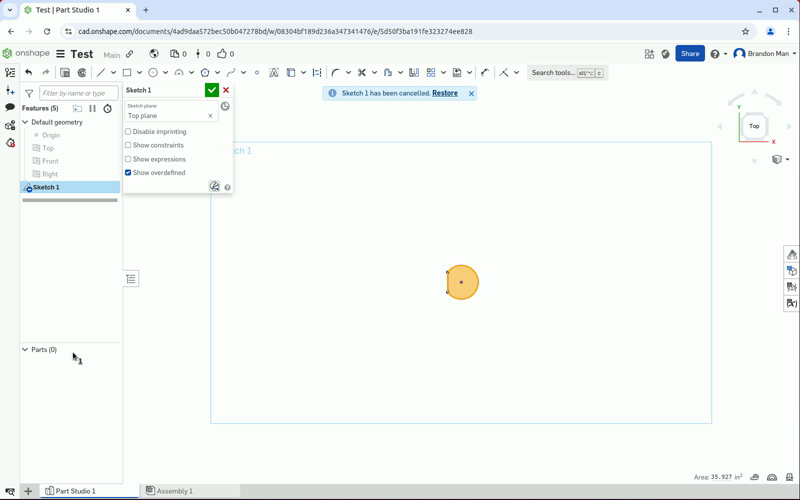
key(shift+e)
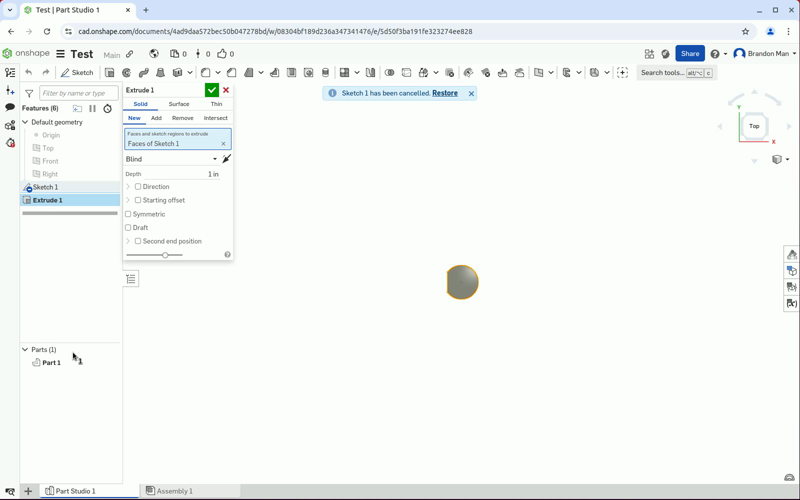
mouse_move(143, 106)
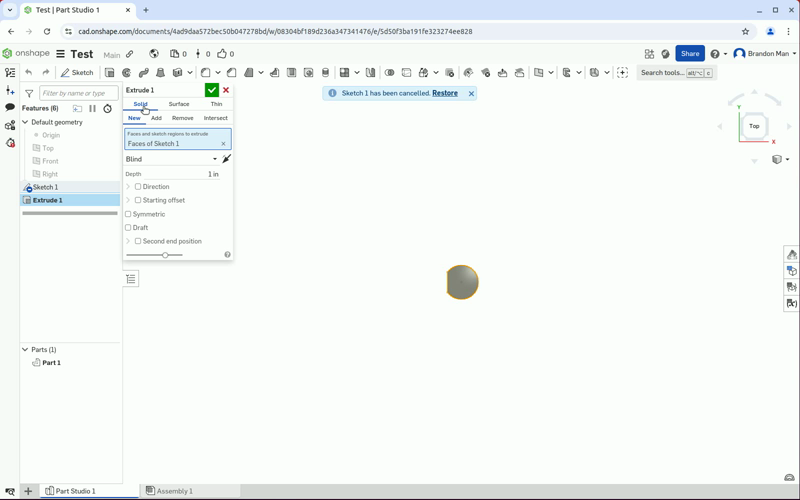
click(143, 106)
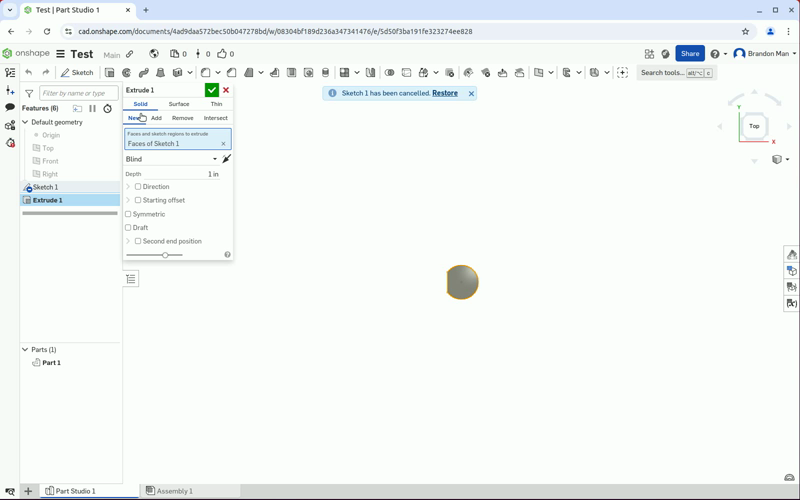
mouse_move(137, 120)
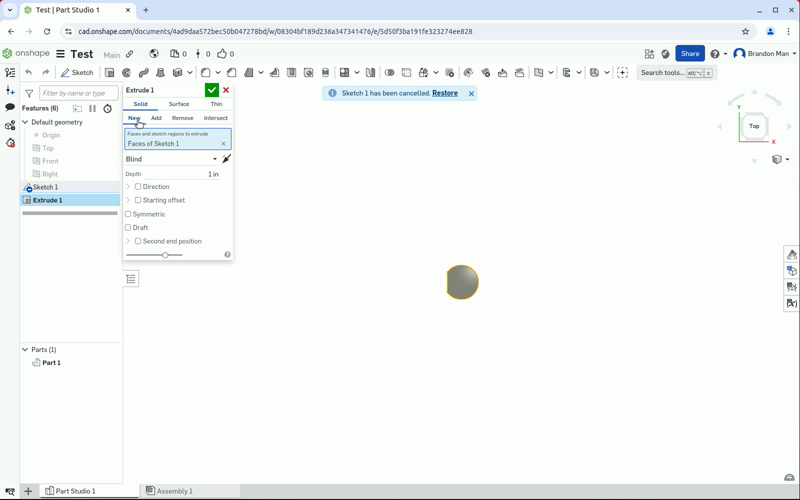
click(137, 120)
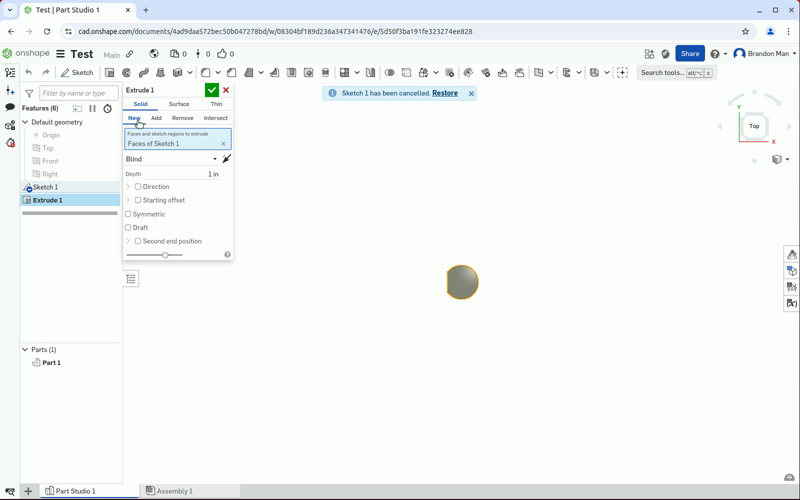
key(tab, 4)
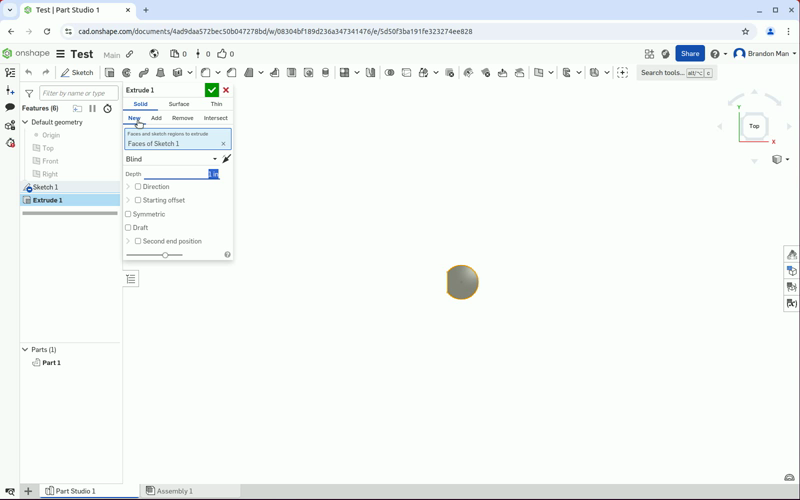
text(23.108)
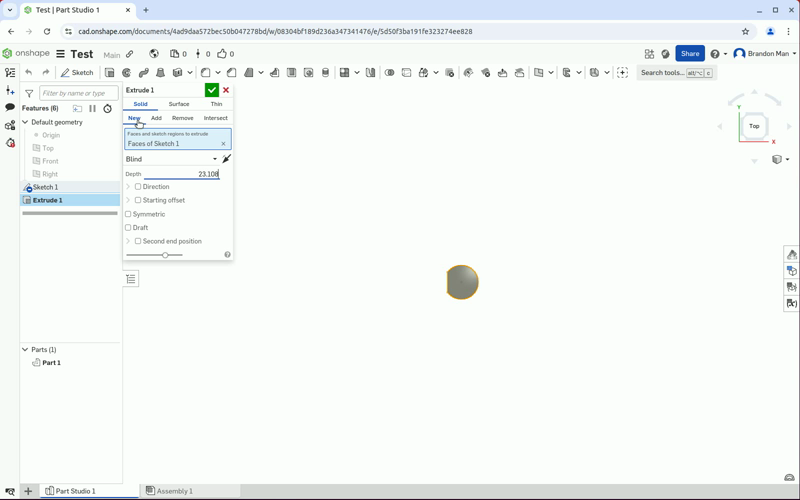
key(enter)
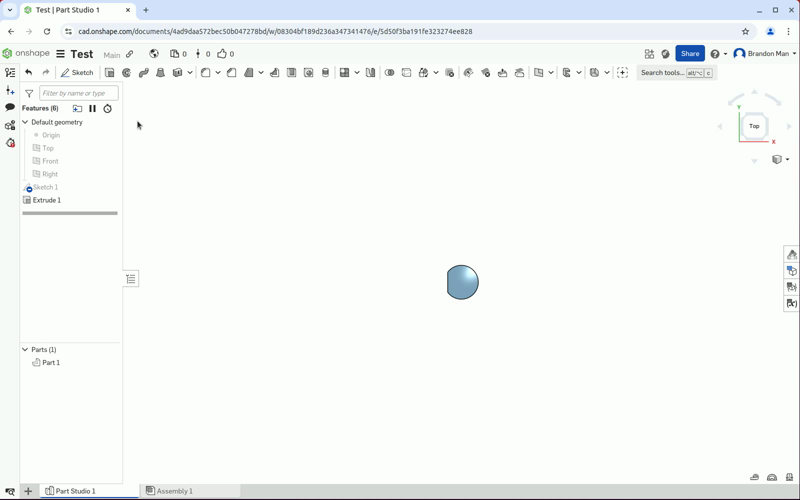
key(shift+h)
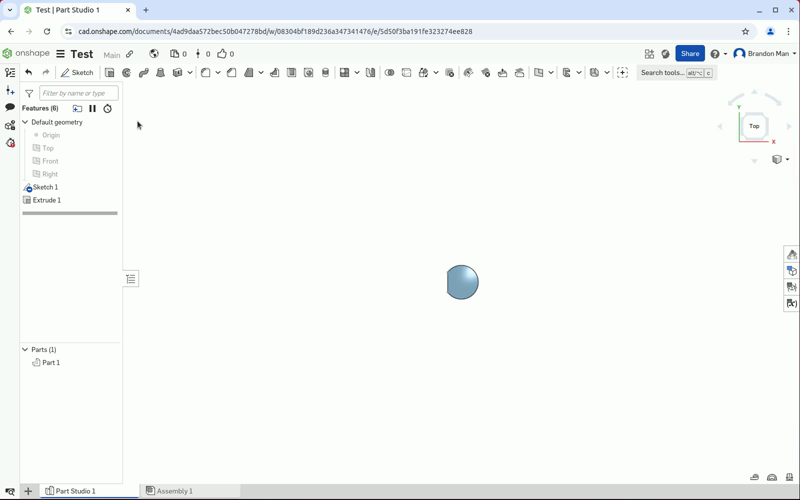
key(shift+h)
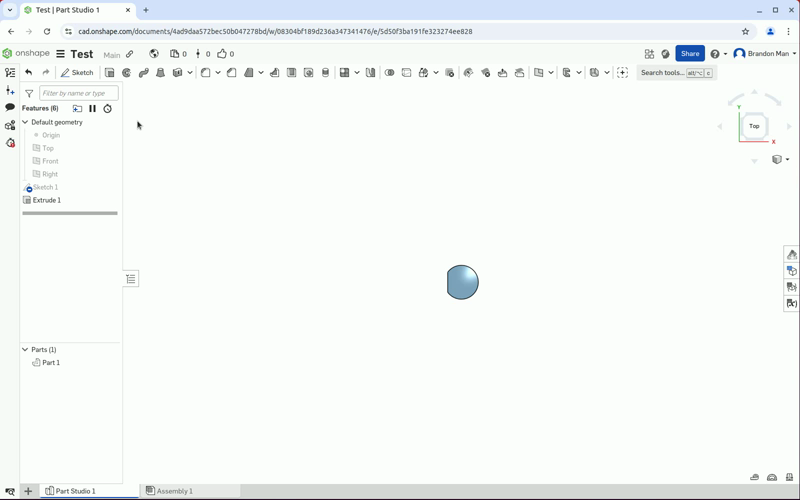
mouse_move(73, 189)
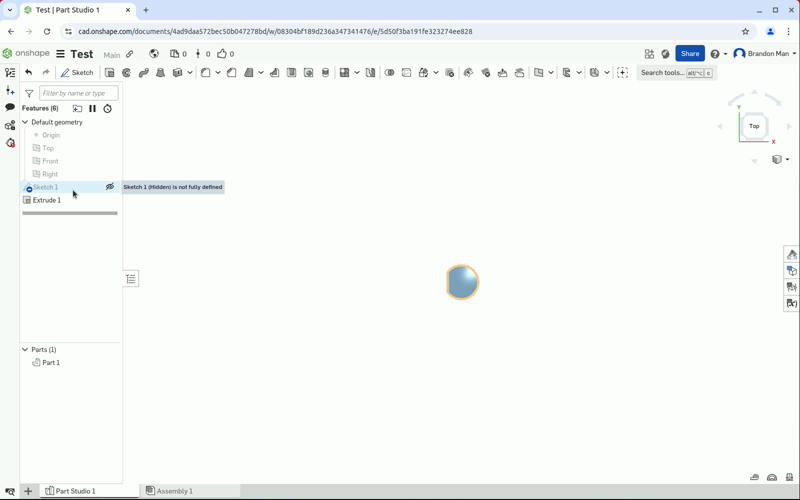
click(73, 189)
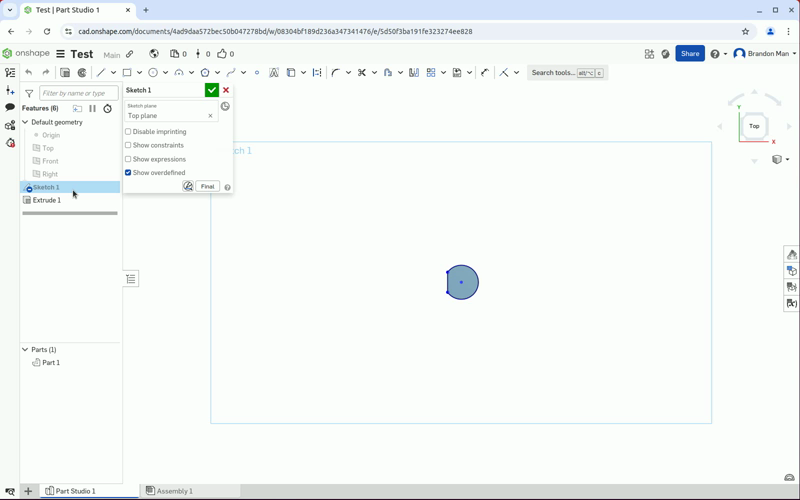
mouse_move(229, 92)
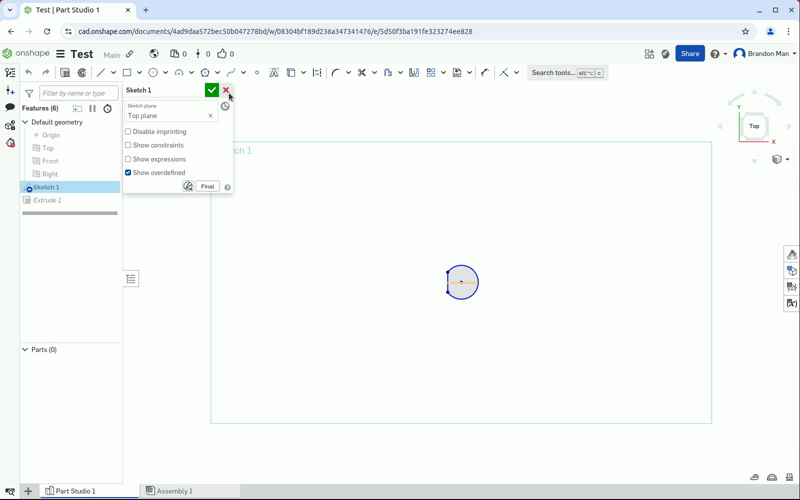
click(229, 92)
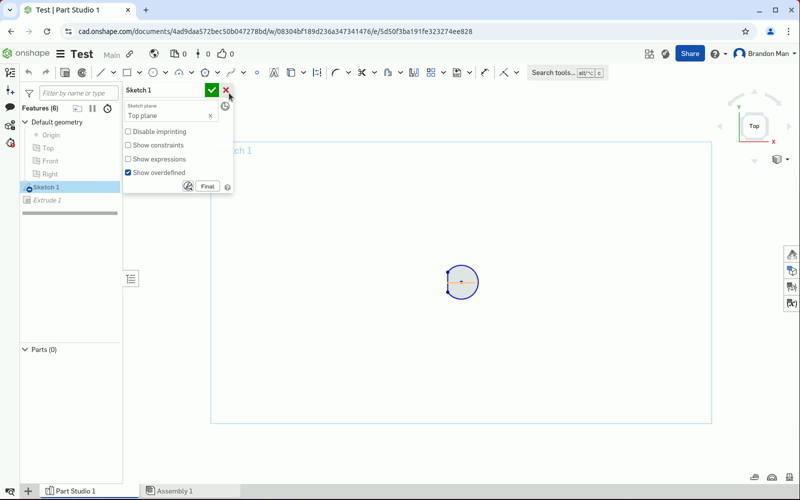
key(shift+s)
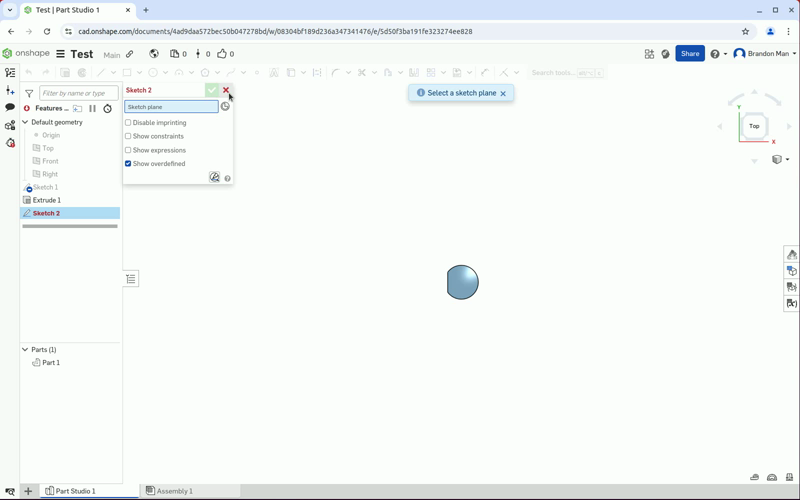
mouse_move(73, 150)
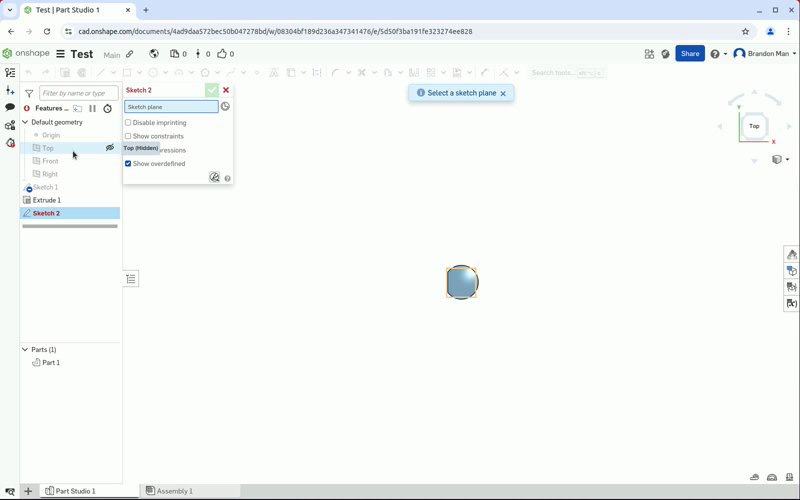
click(73, 150)
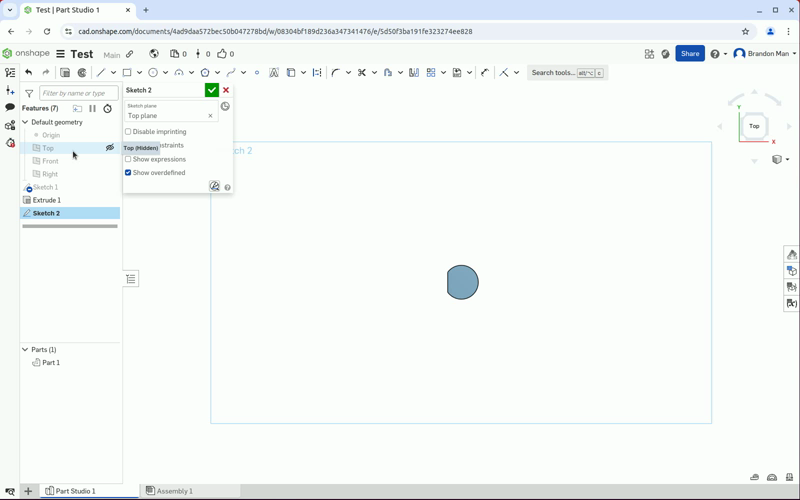
mouse_move(73, 352)
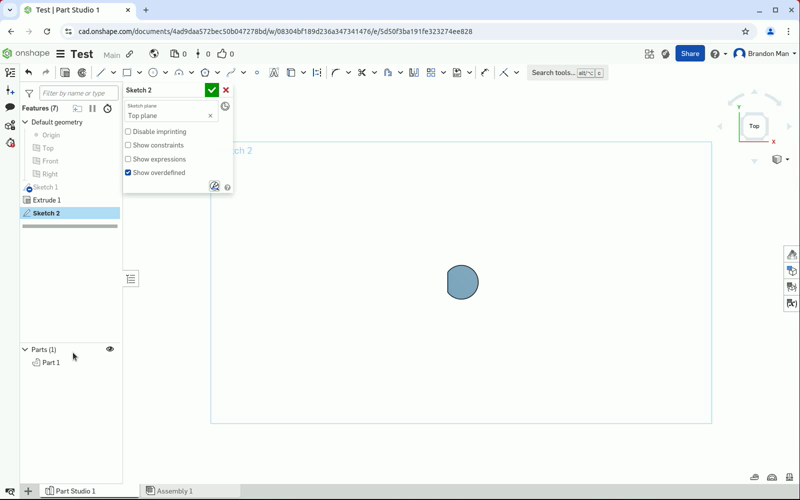
key(y)
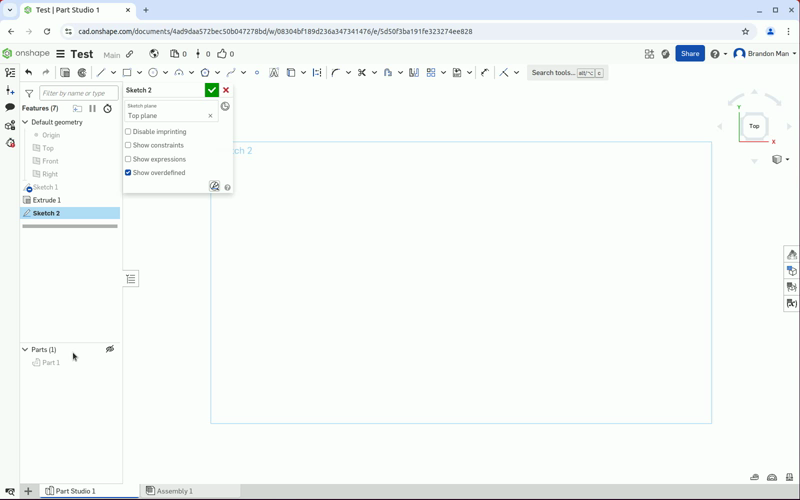
key(l)
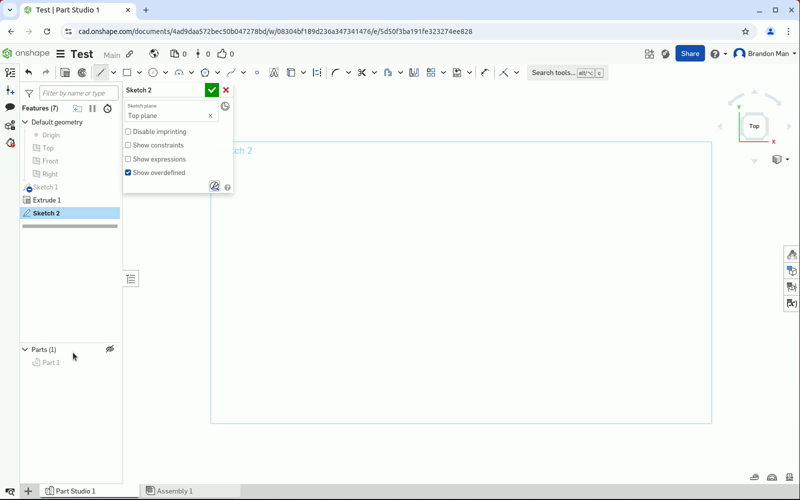
key_down(shift)
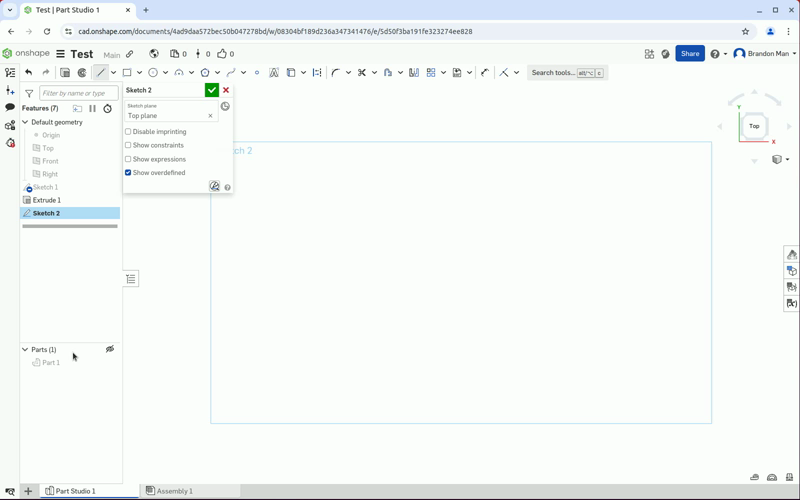
mouse_move(447, 292)
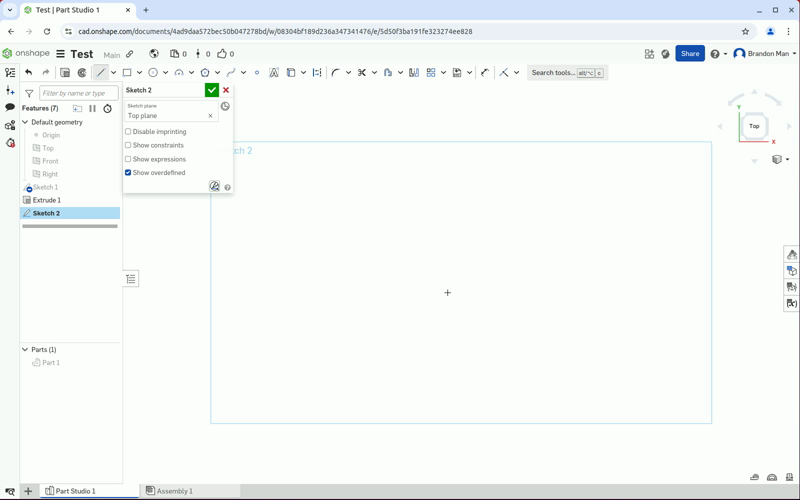
click(447, 292)
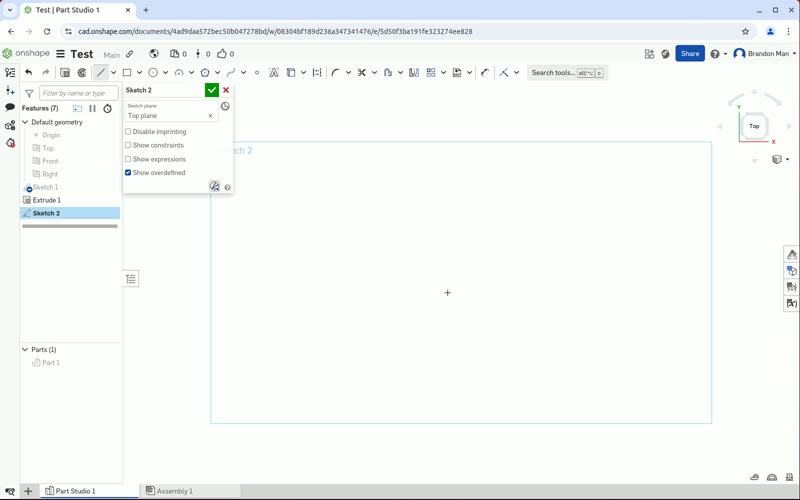
key_up(shift)
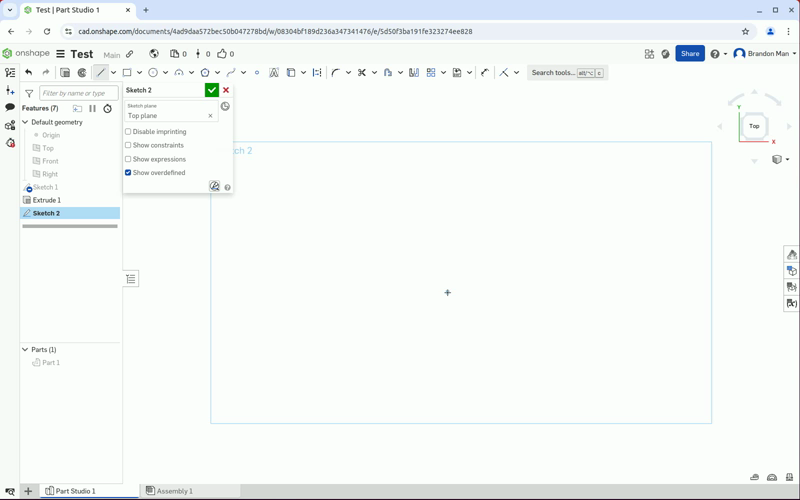
key_down(shift)
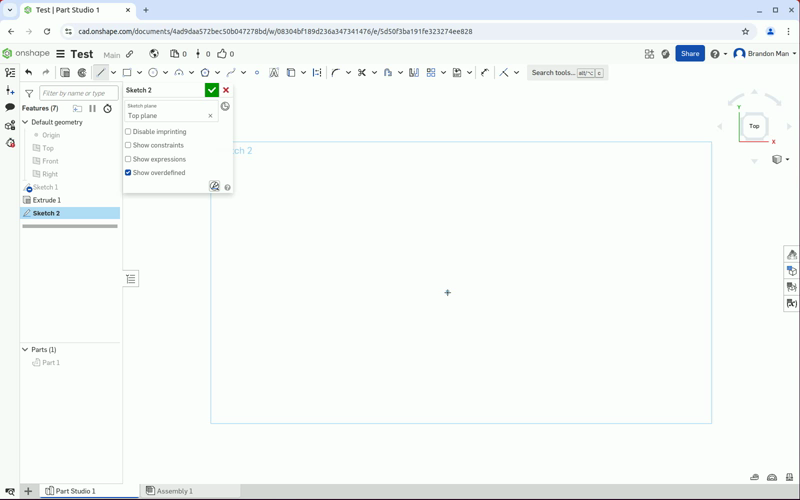
mouse_move(477, 292)
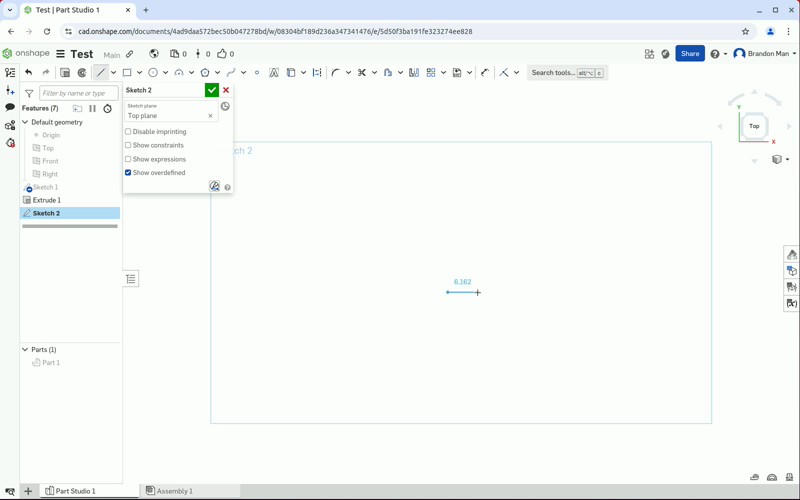
mouse_move(447, 272)
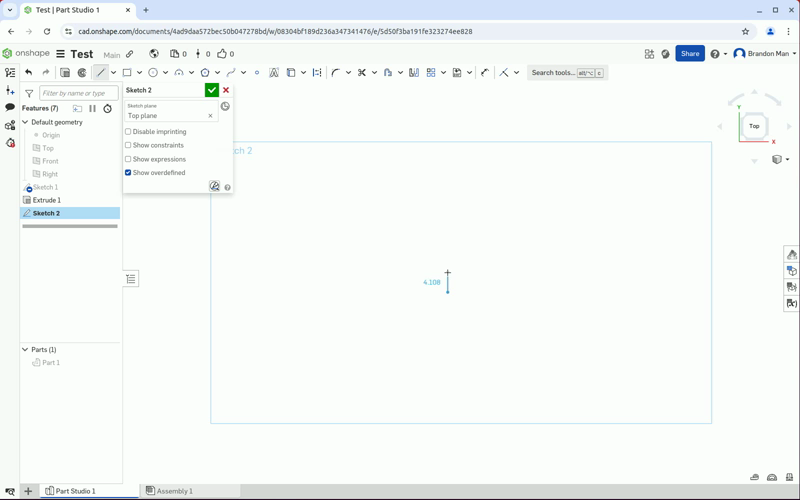
click(447, 272)
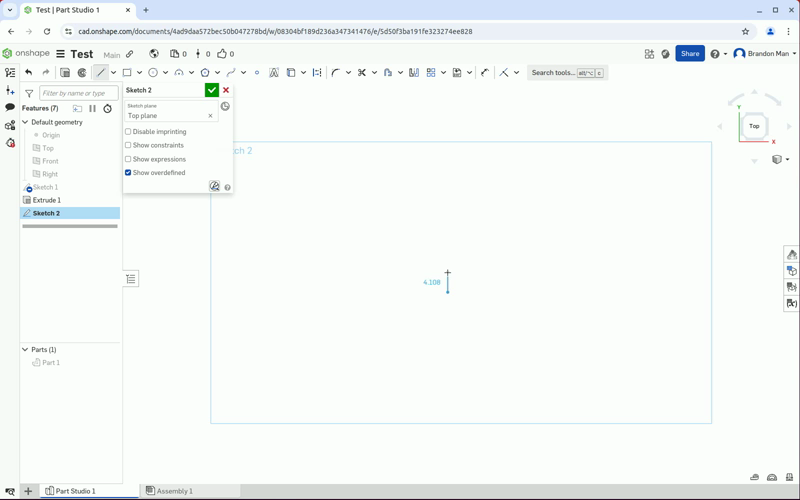
key_up(shift)
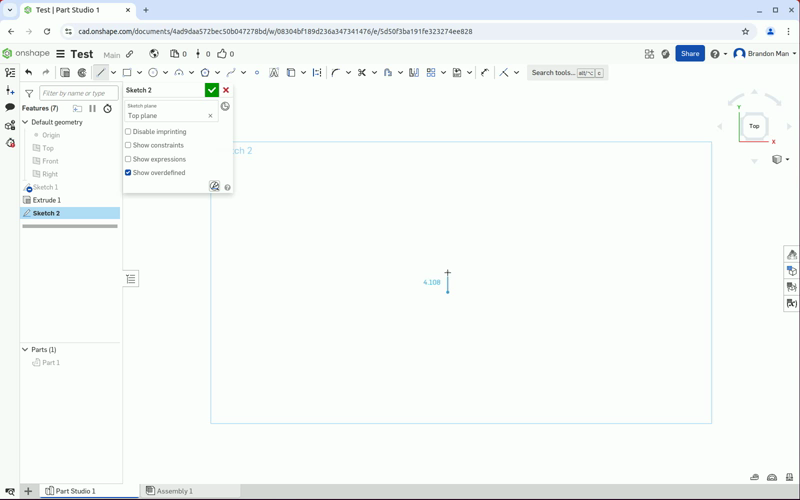
key(esc)
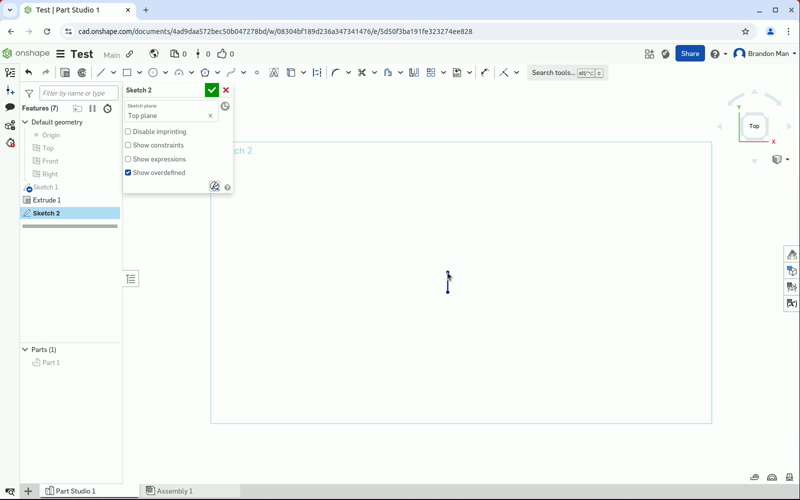
key(a)
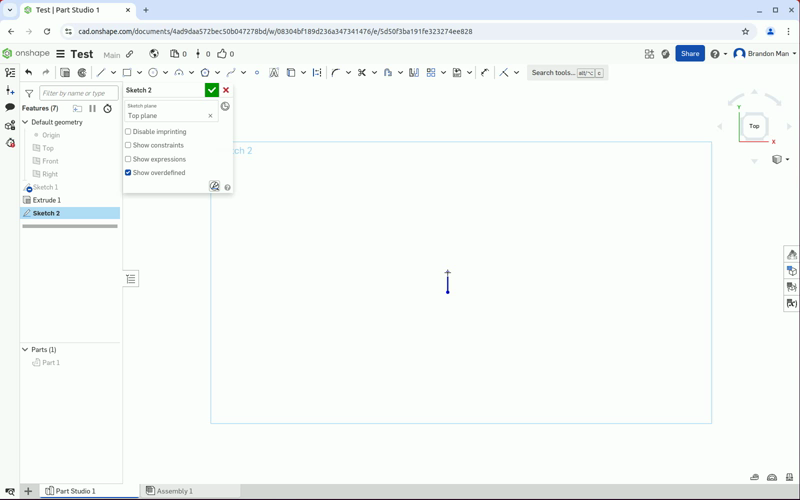
mouse_move(447, 272)
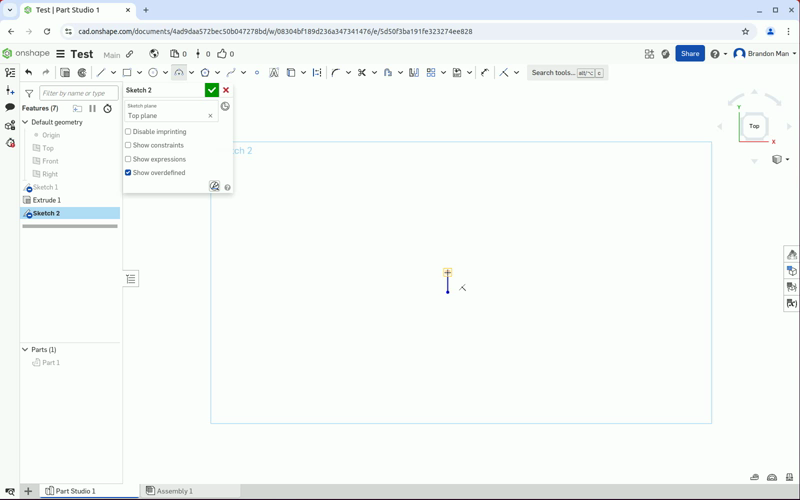
click(447, 272)
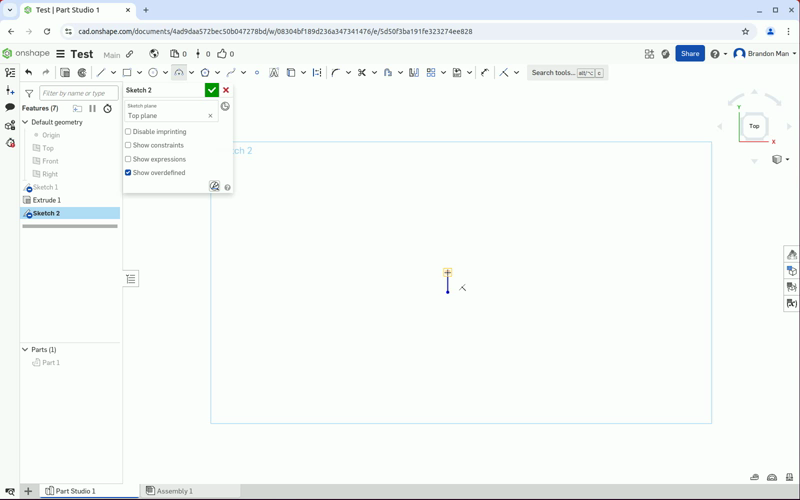
mouse_move(447, 292)
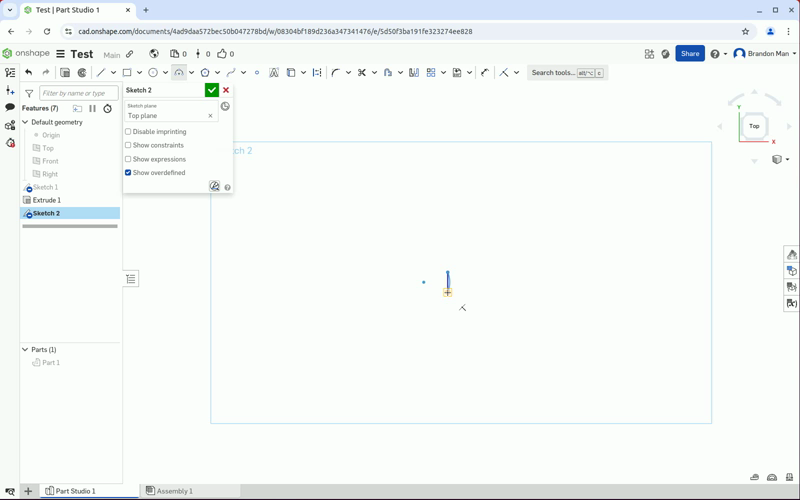
click(447, 292)
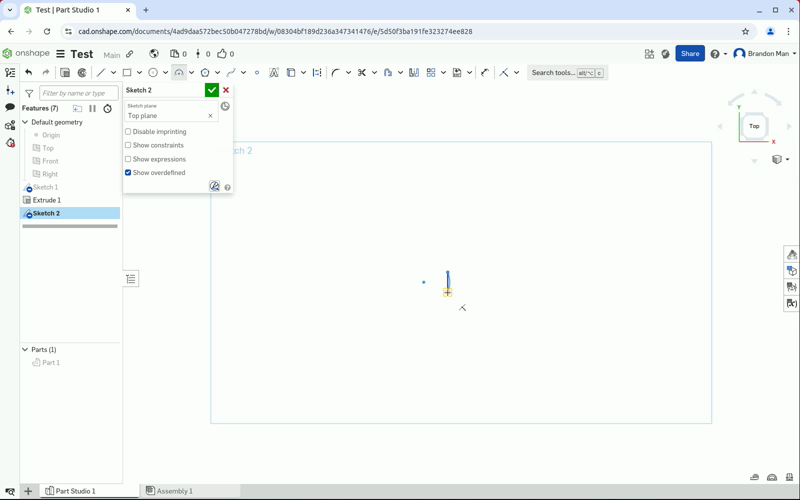
key_down(shift)
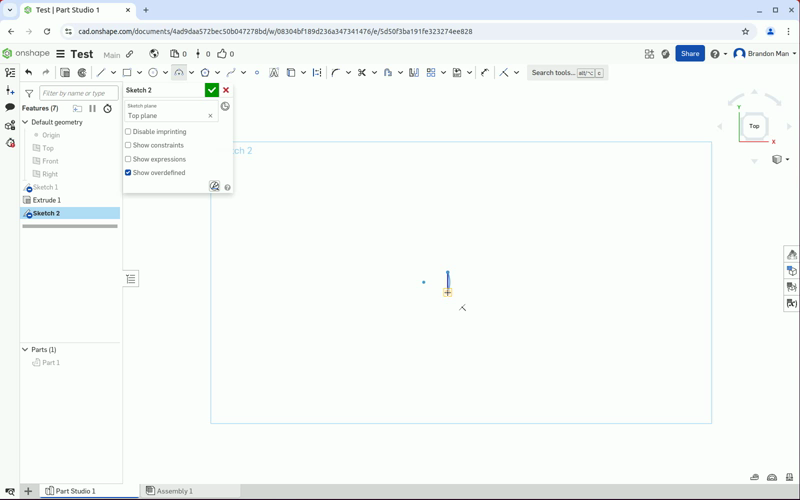
mouse_move(444, 282)
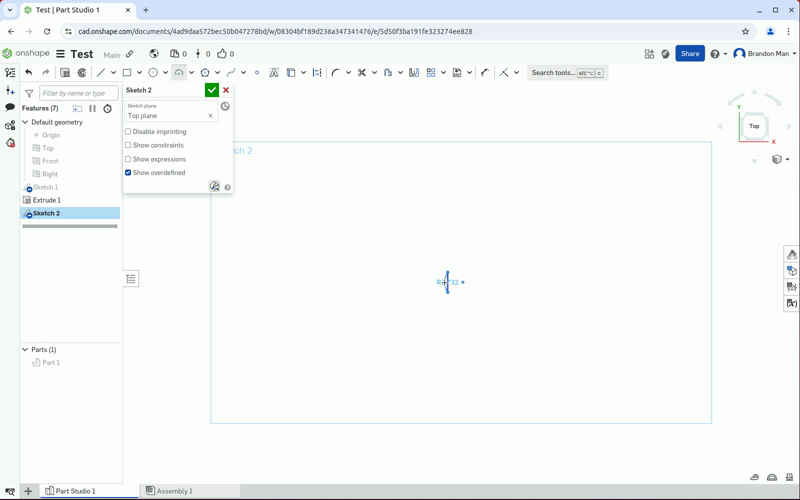
click(444, 282)
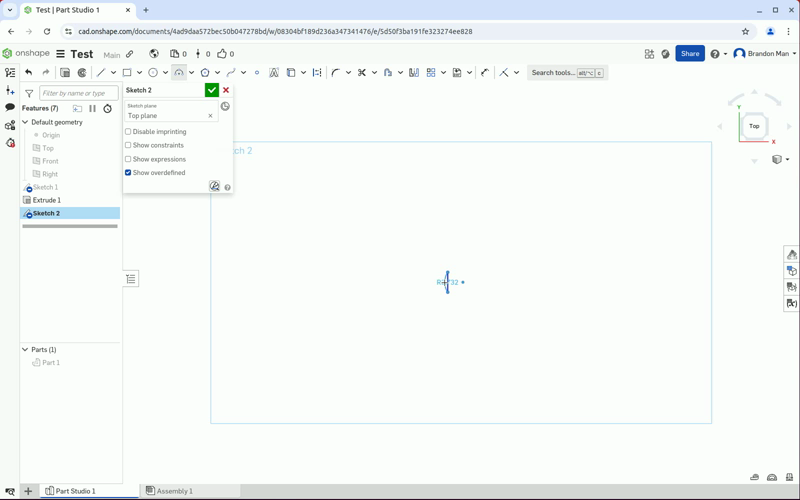
key_up(shift)
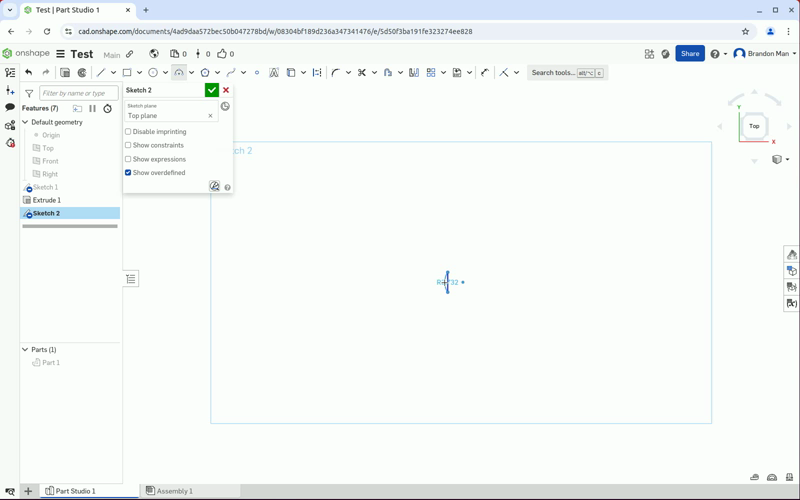
key(esc)
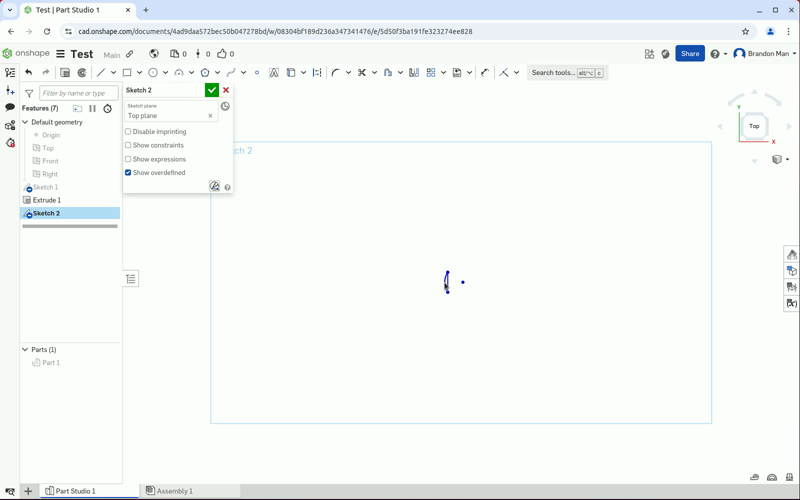
mouse_move(447, 283)
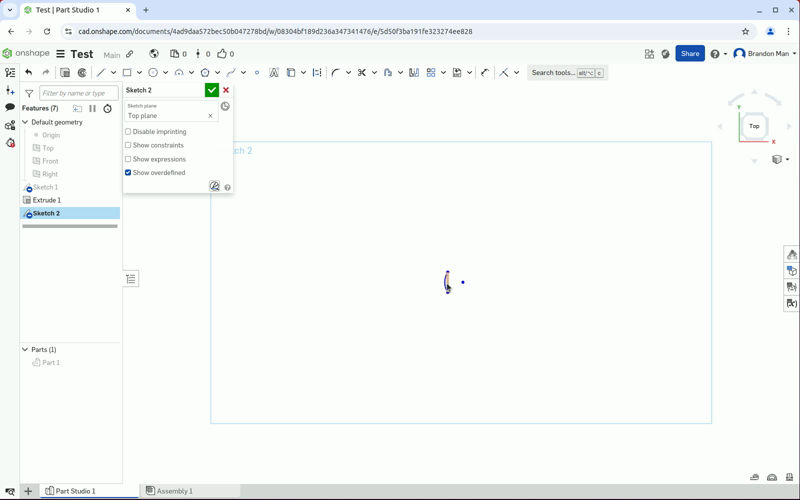
scroll(6)
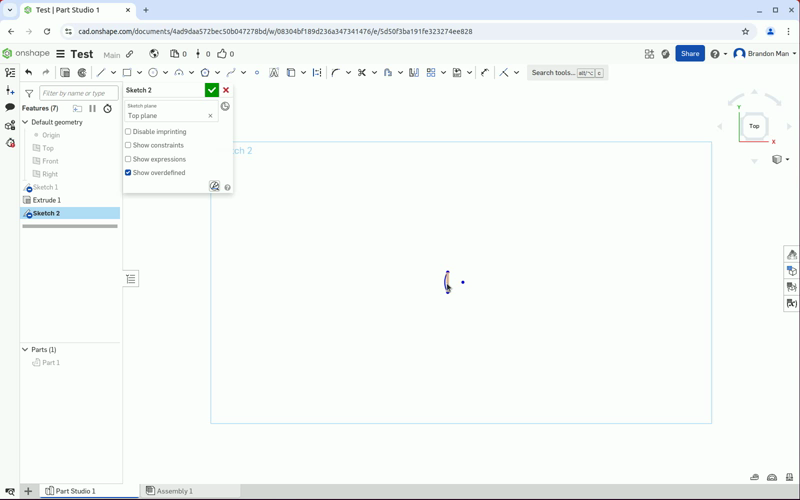
scroll(6)
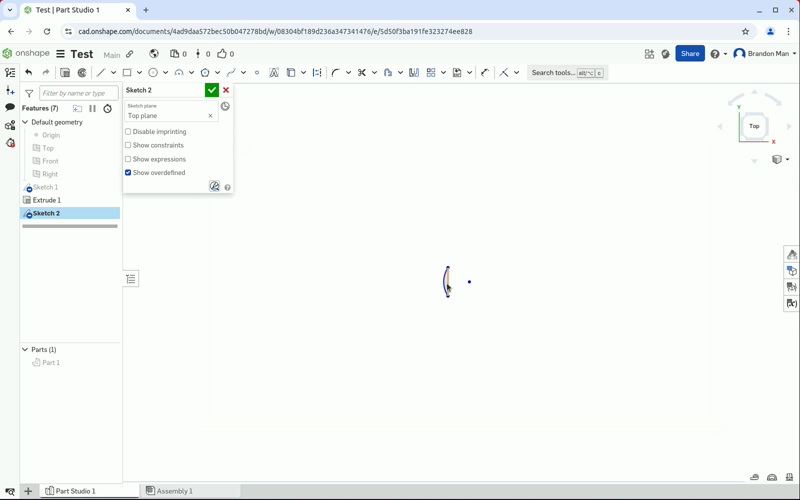
scroll(6)
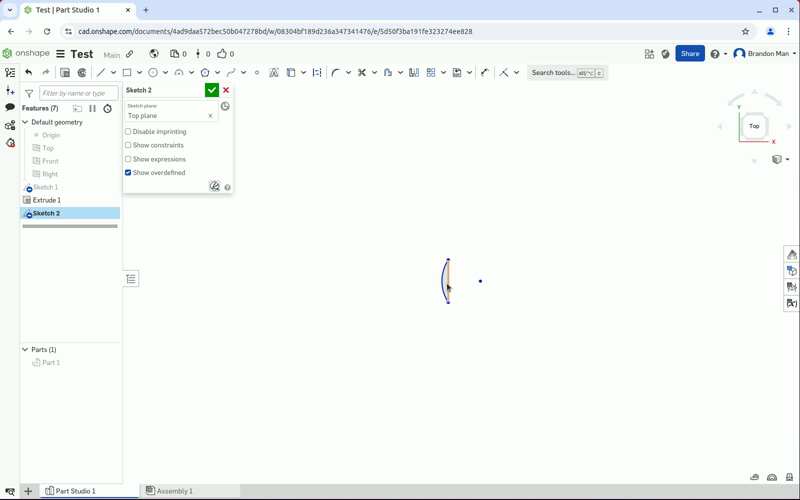
scroll(6)
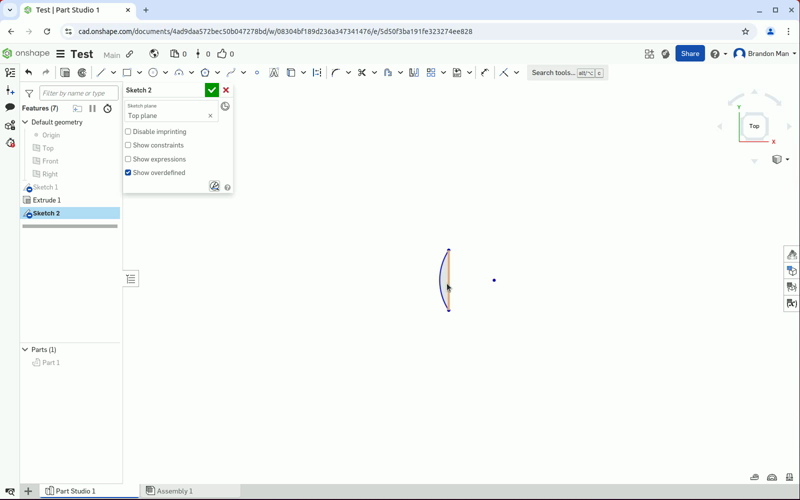
scroll(6)
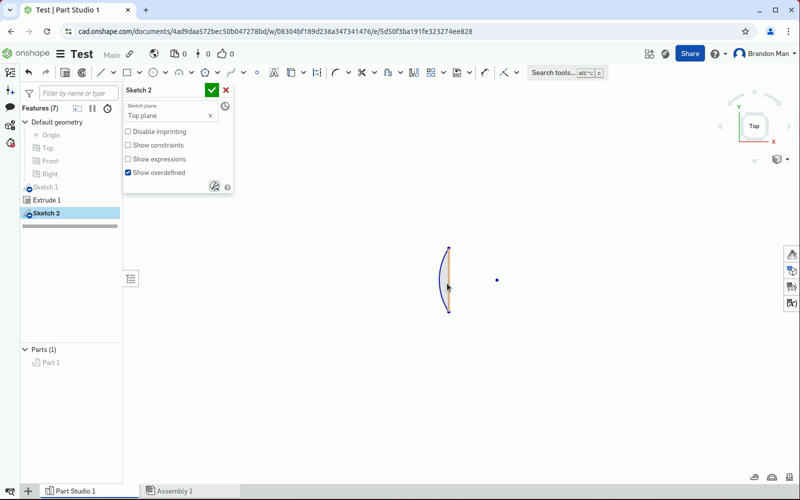
scroll(6)
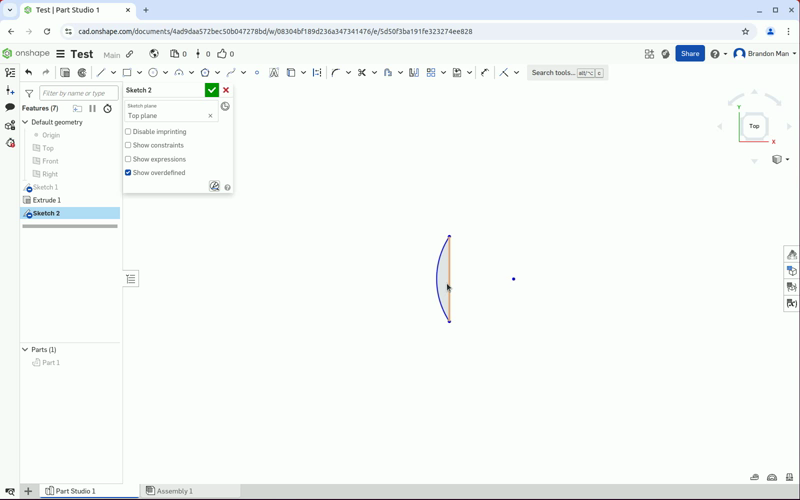
scroll(6)
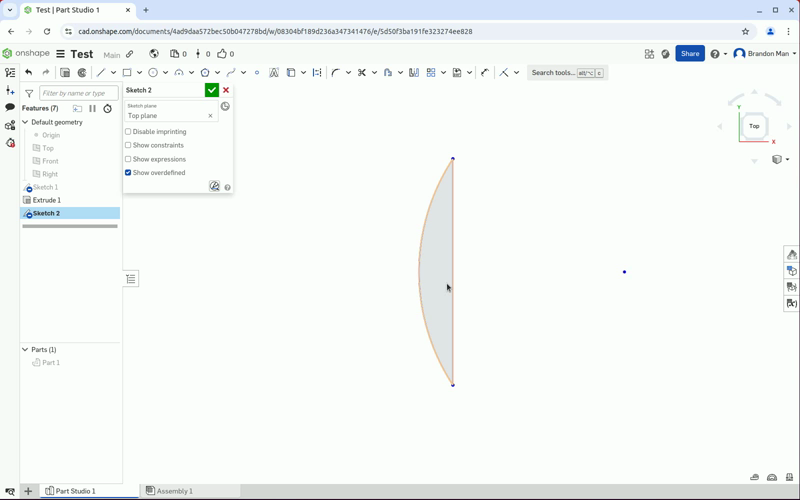
click(447, 283)
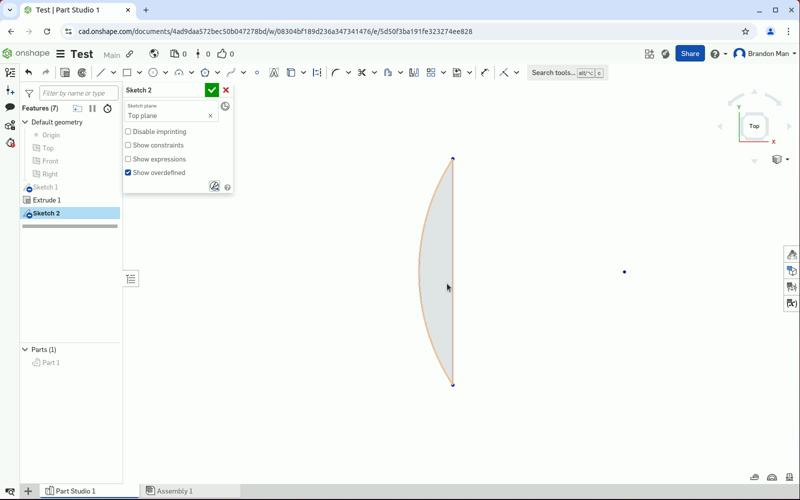
scroll(-6)
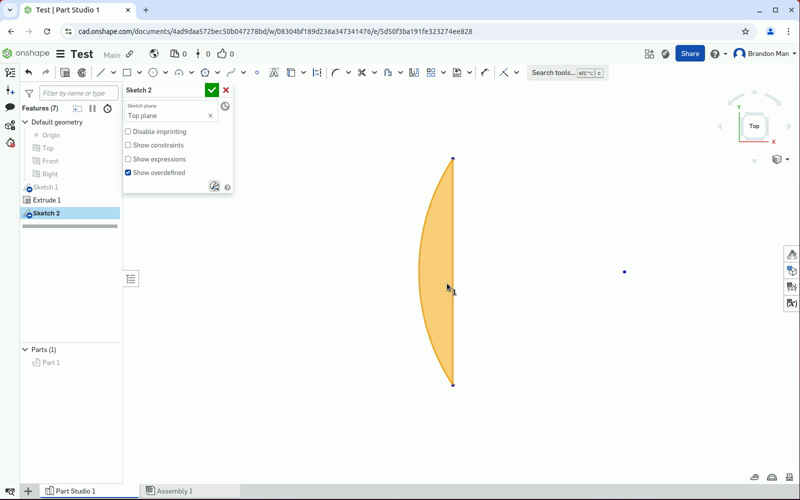
scroll(-6)
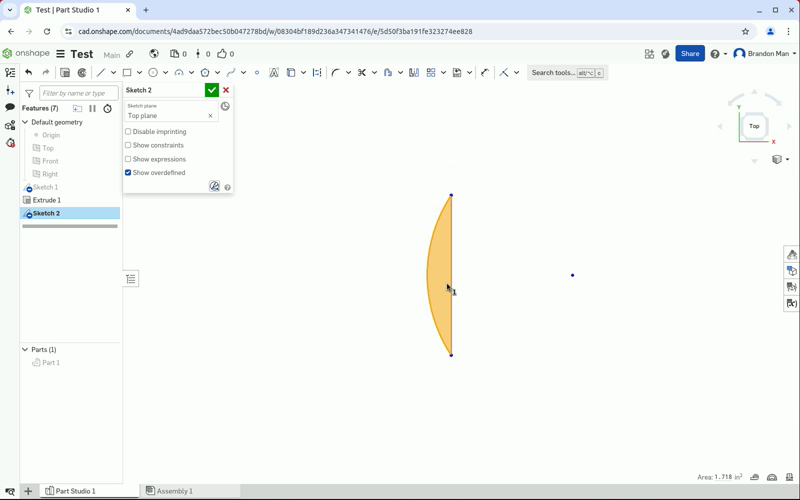
scroll(-6)
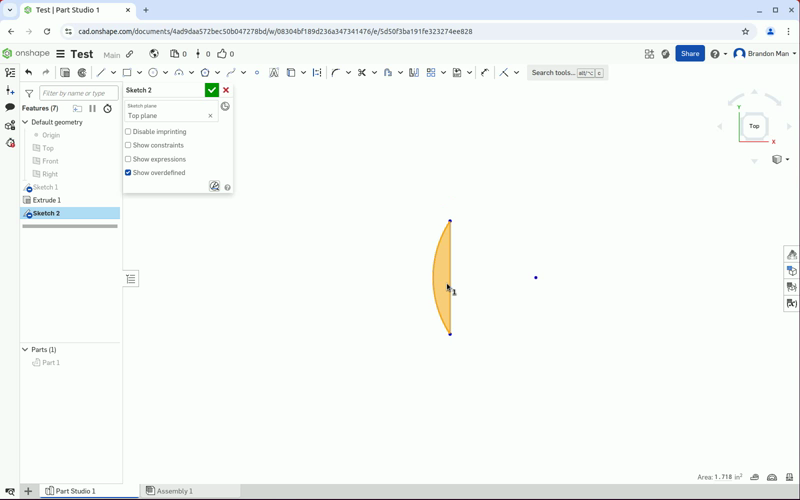
scroll(-6)
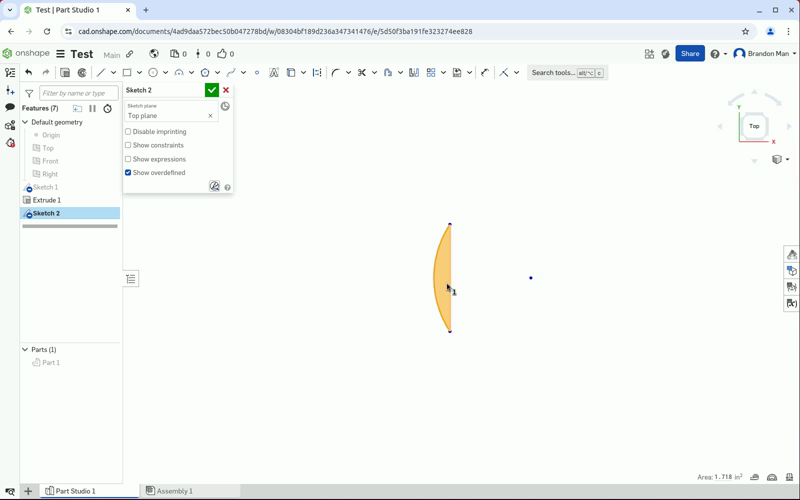
scroll(-6)
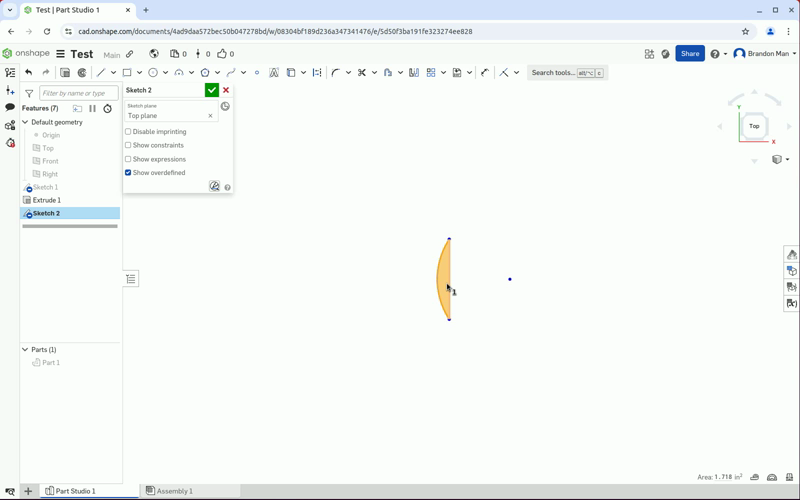
scroll(-6)
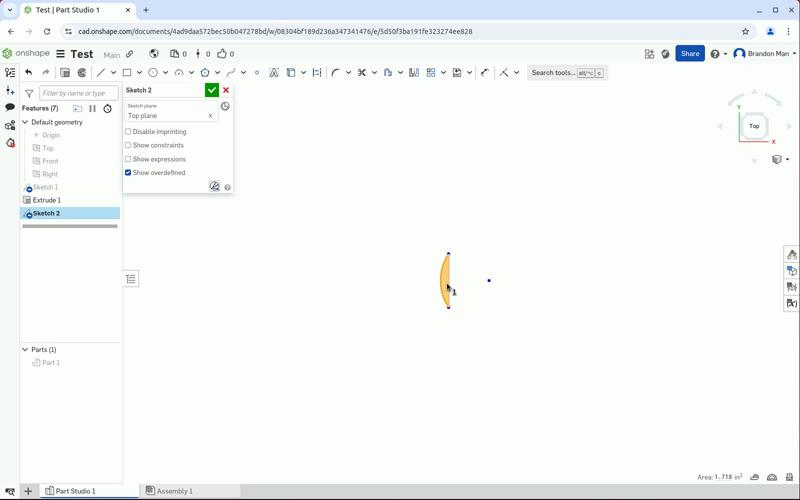
scroll(-6)
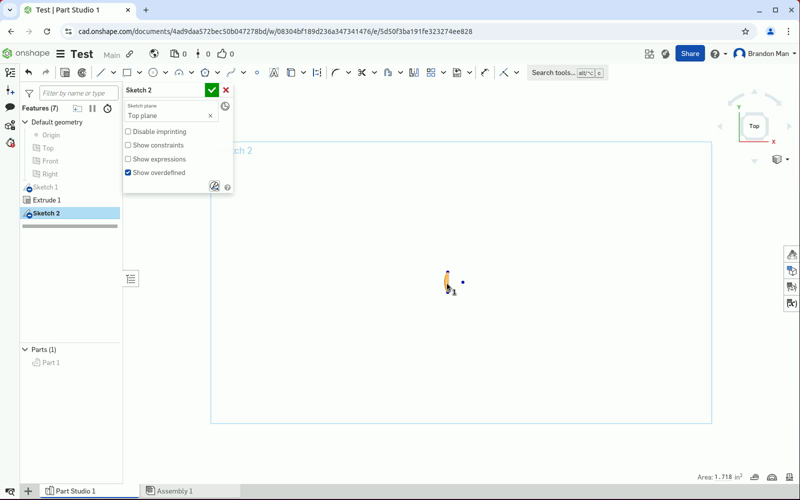
mouse_move(73, 352)
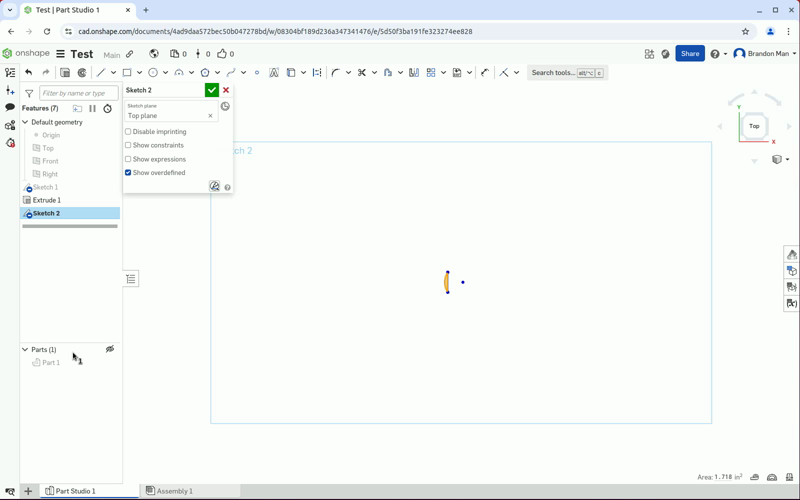
key(shift+y)
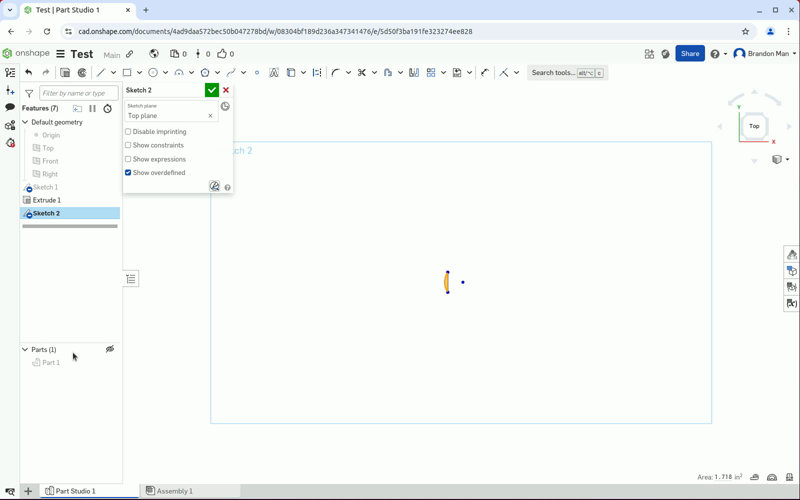
key(shift+e)
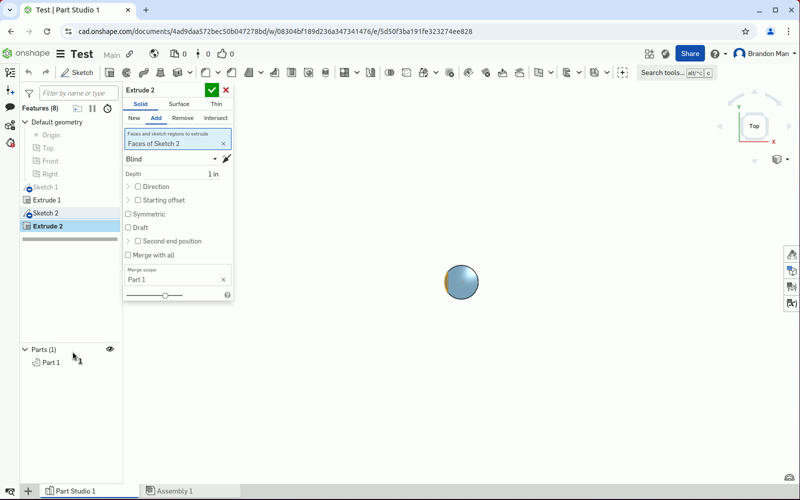
mouse_move(143, 106)
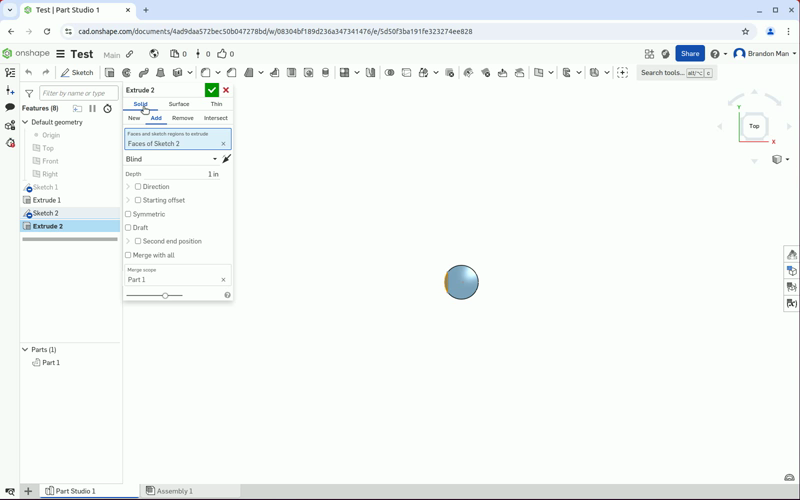
click(143, 106)
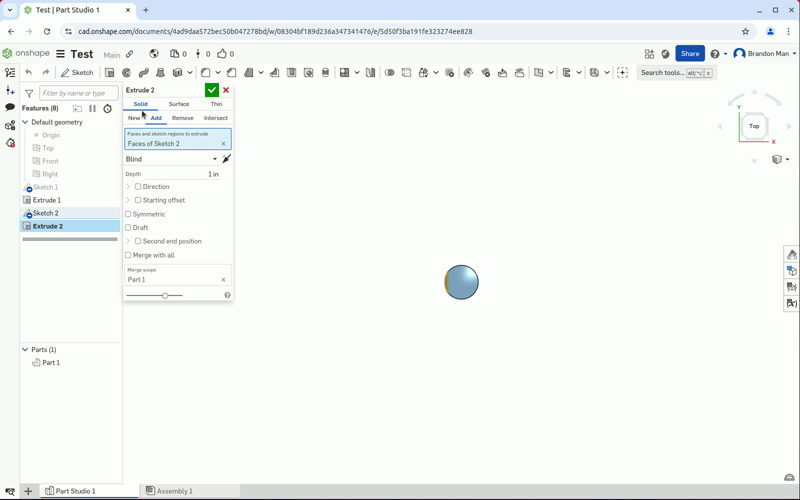
mouse_move(137, 120)
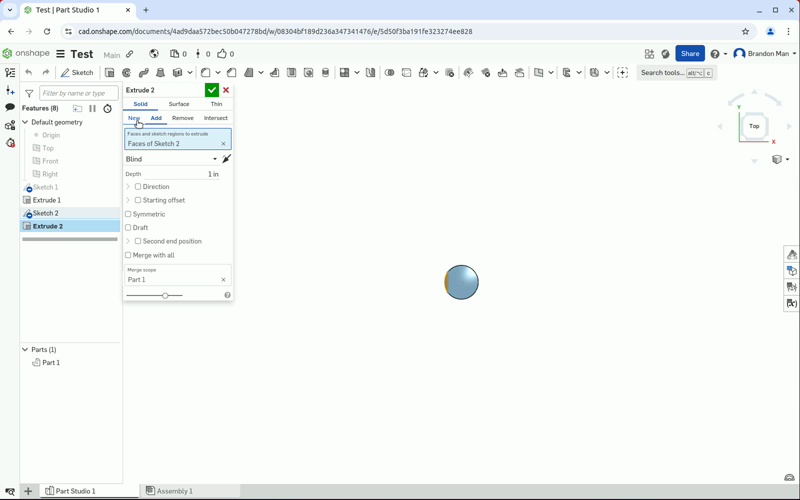
click(137, 120)
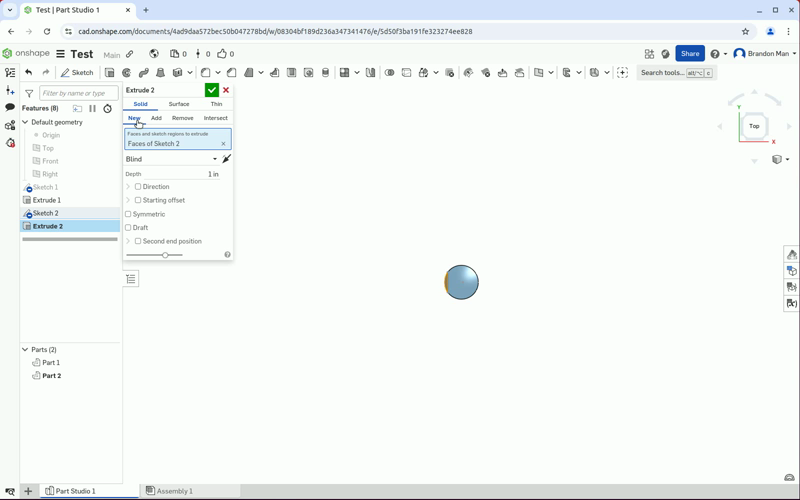
key(tab, 4)
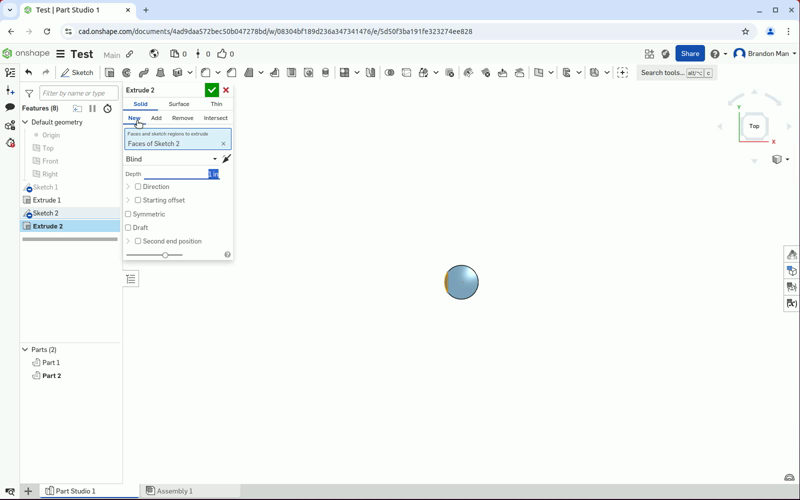
text(3.851)
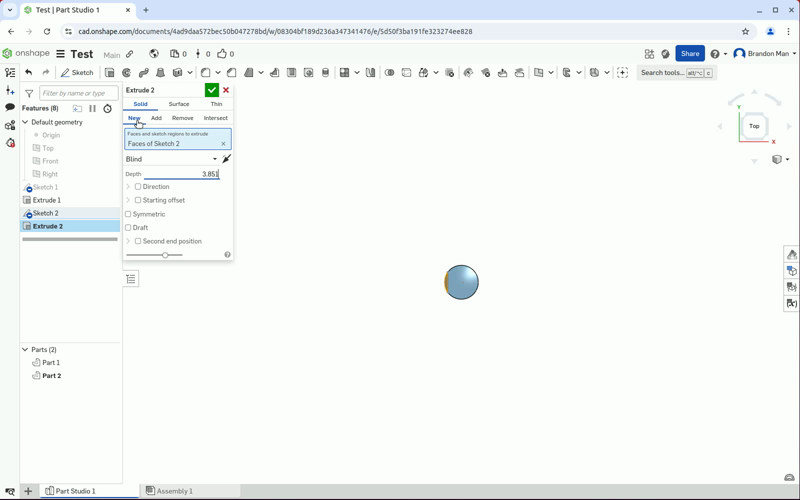
key(enter)
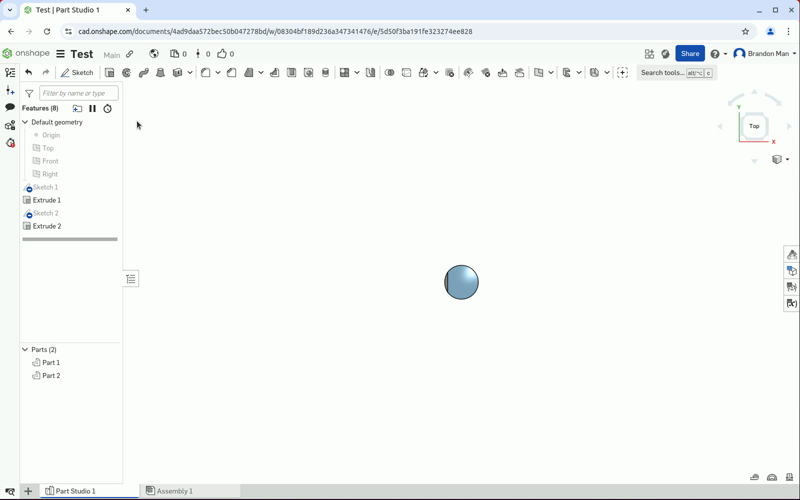
key(shift+h)
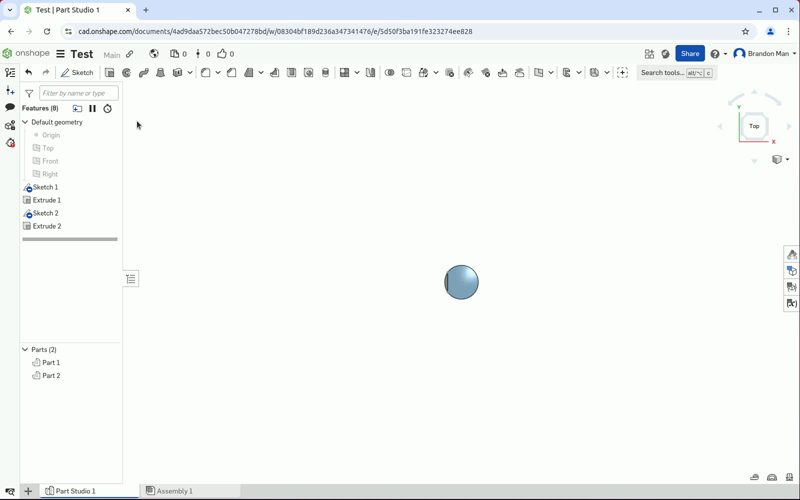
key(shift+h)
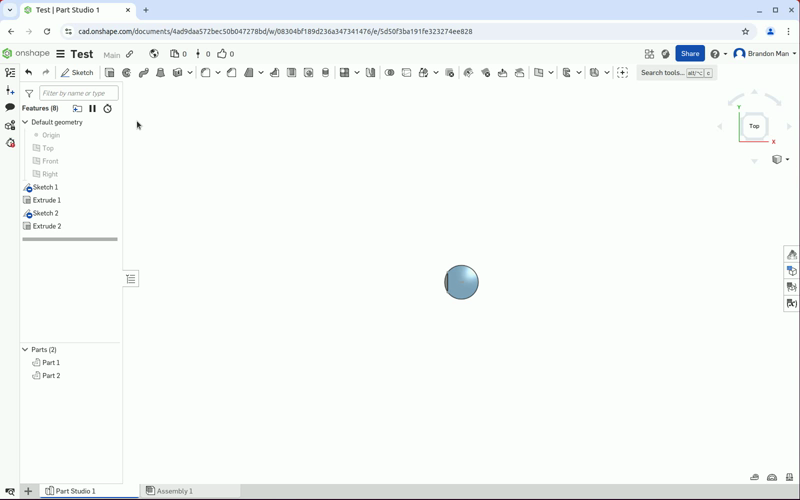
key(shift+7)
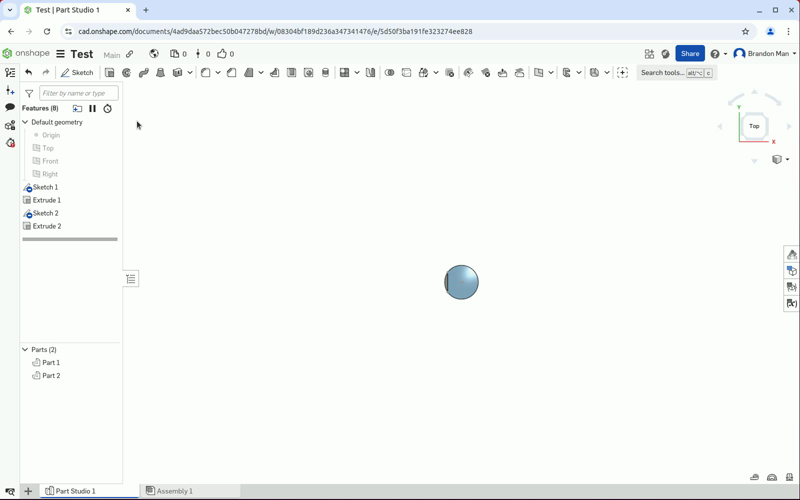
key(up, 3)
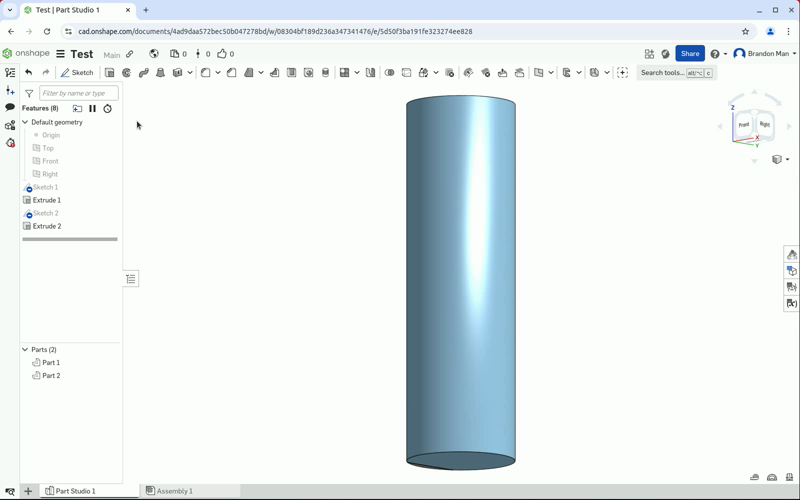
key(left, 3)
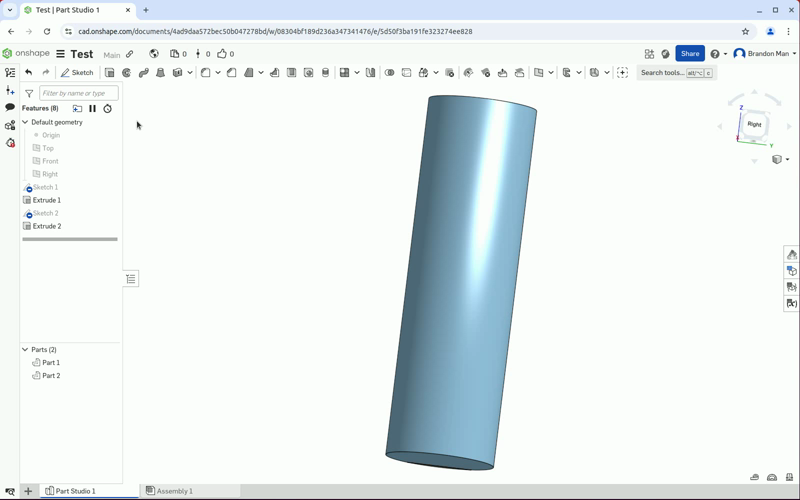
key(right, 3)
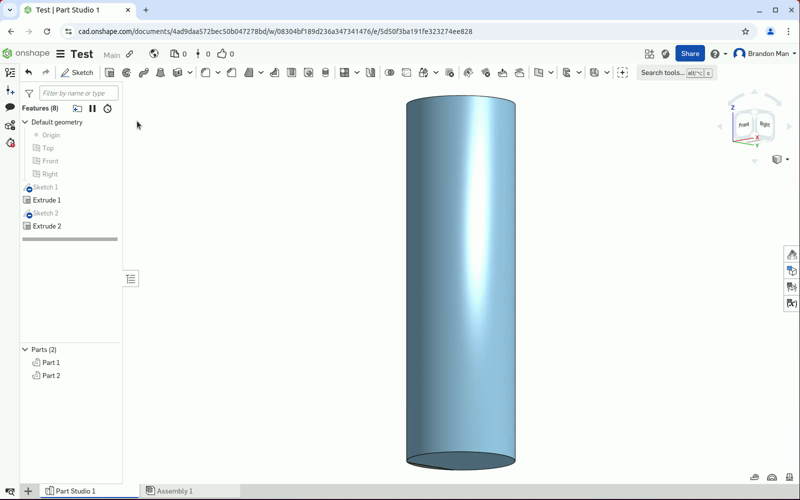
key(down, 3)
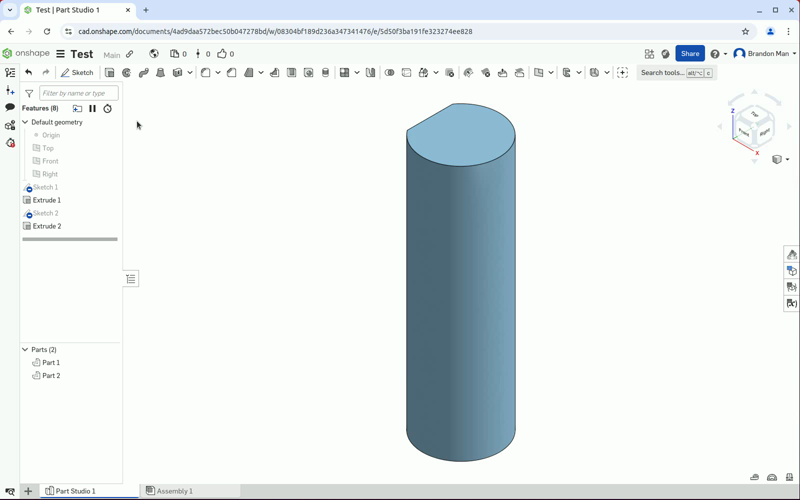
mouse_move(73, 189)
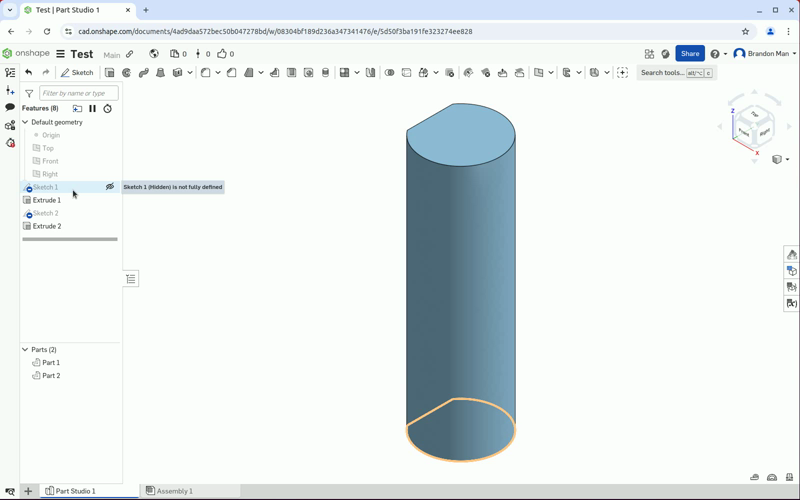
click(73, 189)